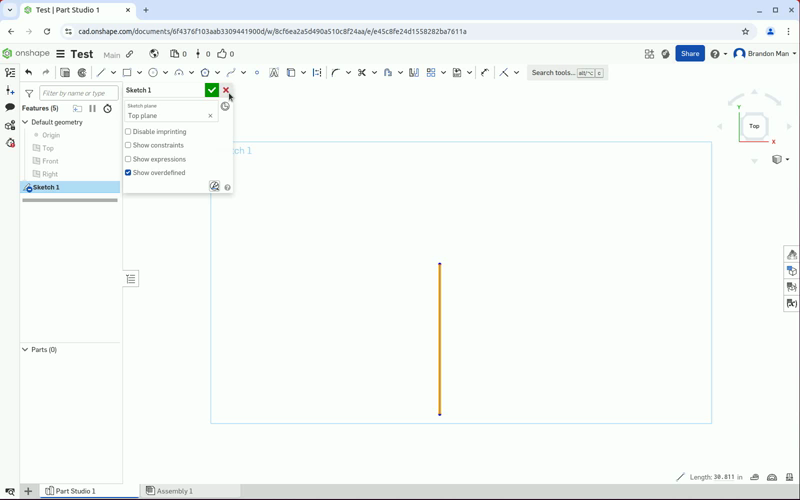
key(shift+h)
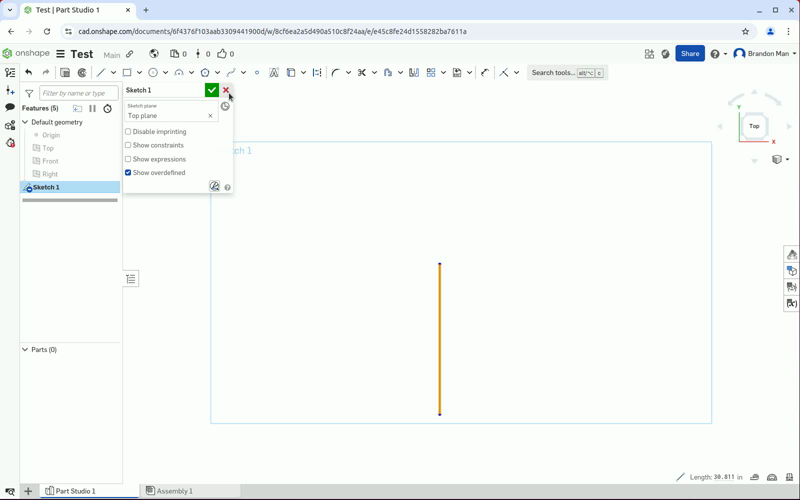
key(shift+s)
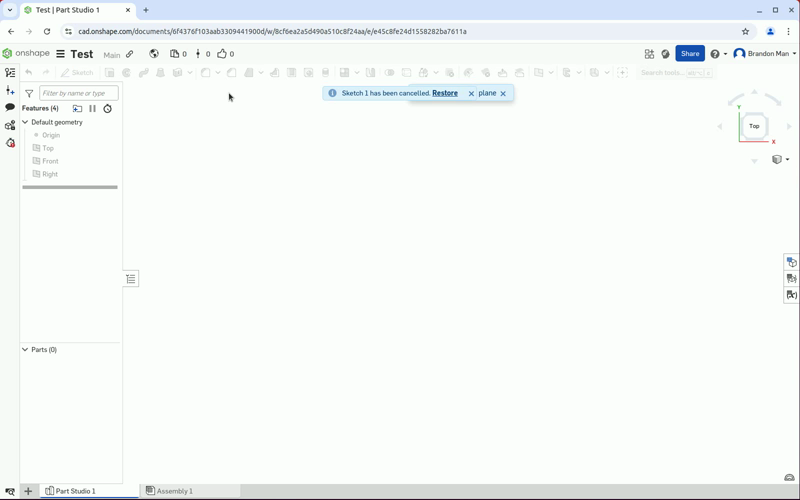
mouse_move(73, 150)
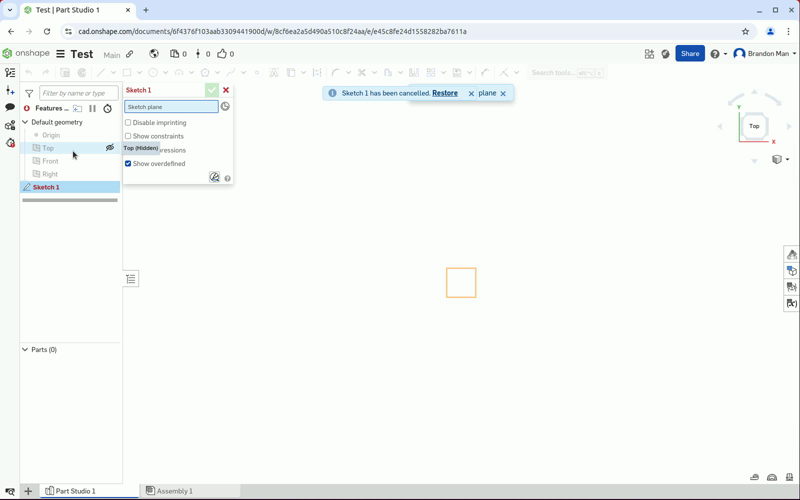
click(73, 150)
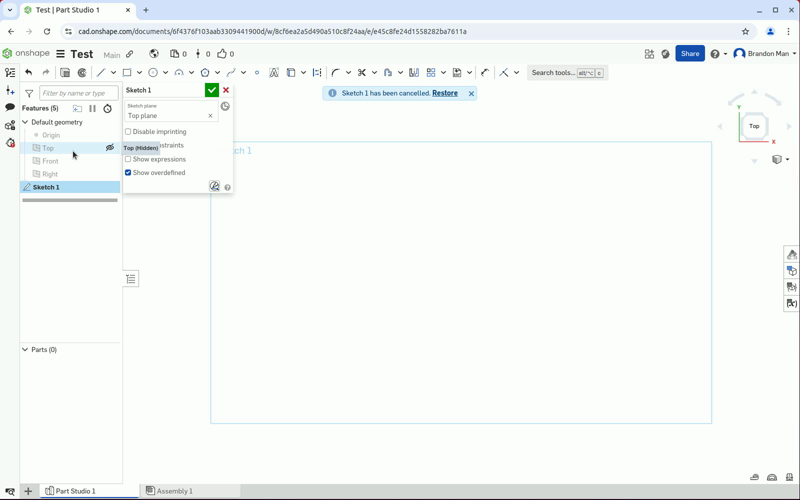
mouse_move(73, 352)
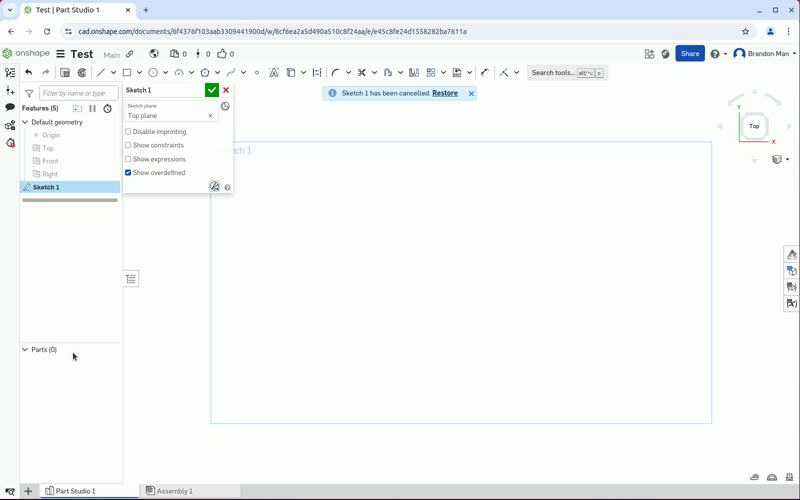
key(y)
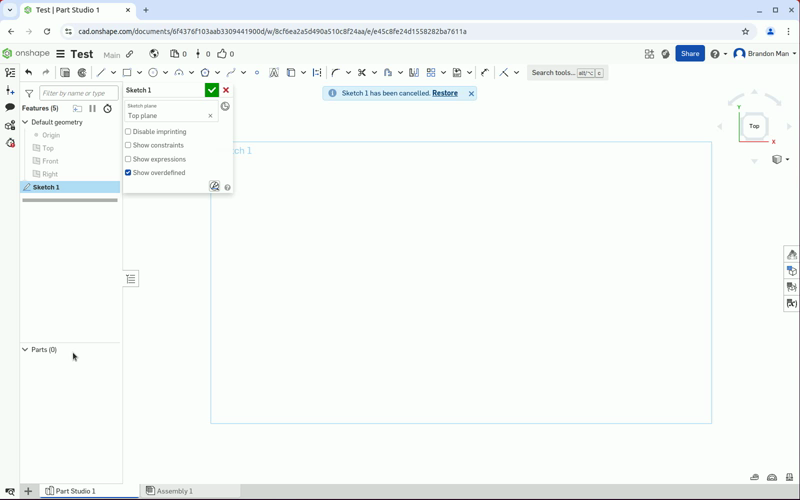
key(l)
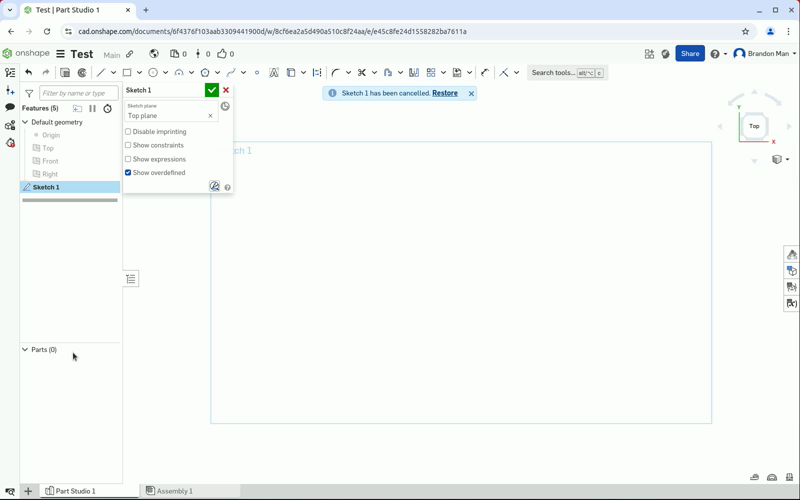
key_down(shift)
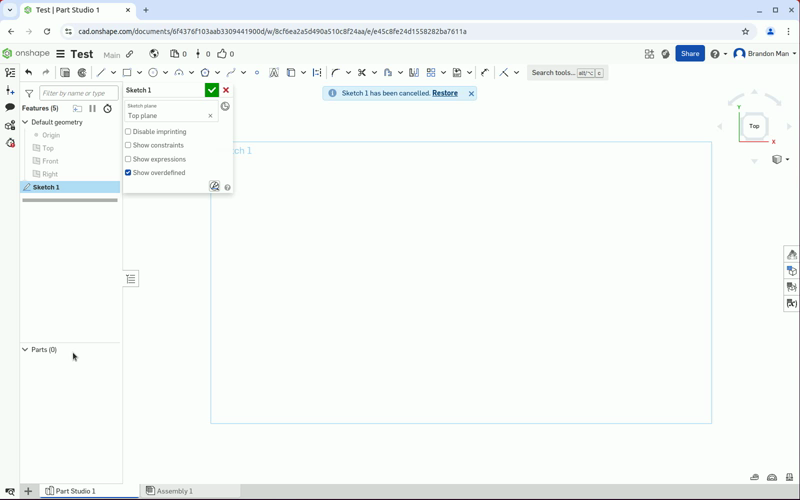
mouse_move(398, 378)
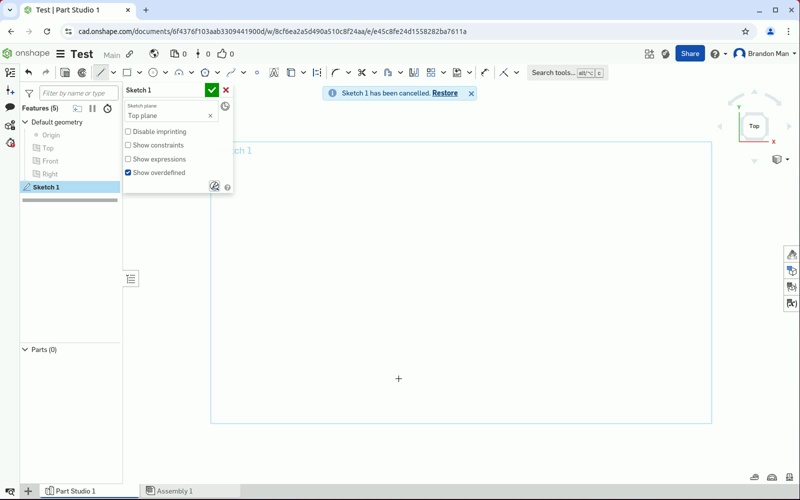
click(398, 378)
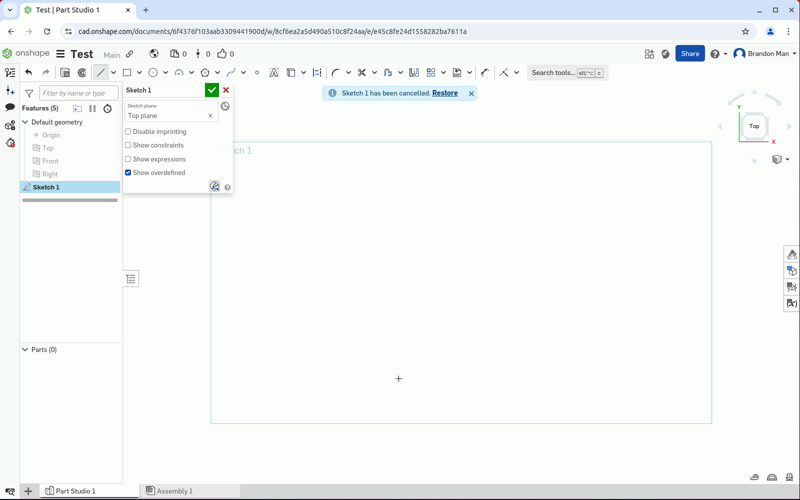
key_up(shift)
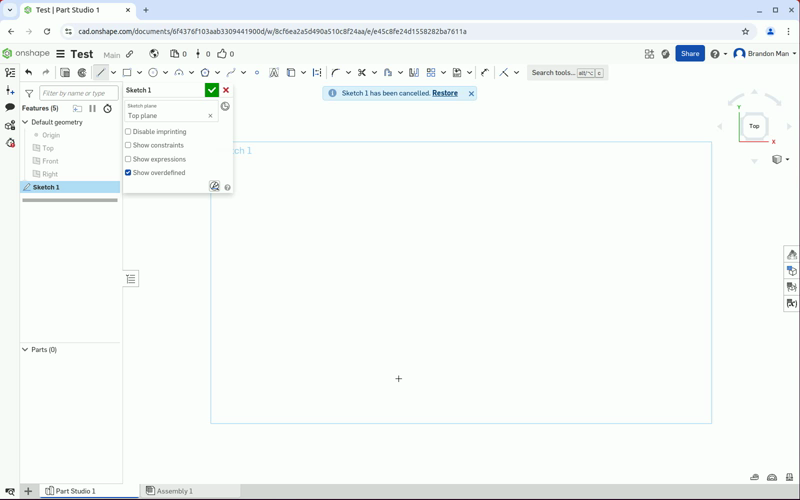
key_down(shift)
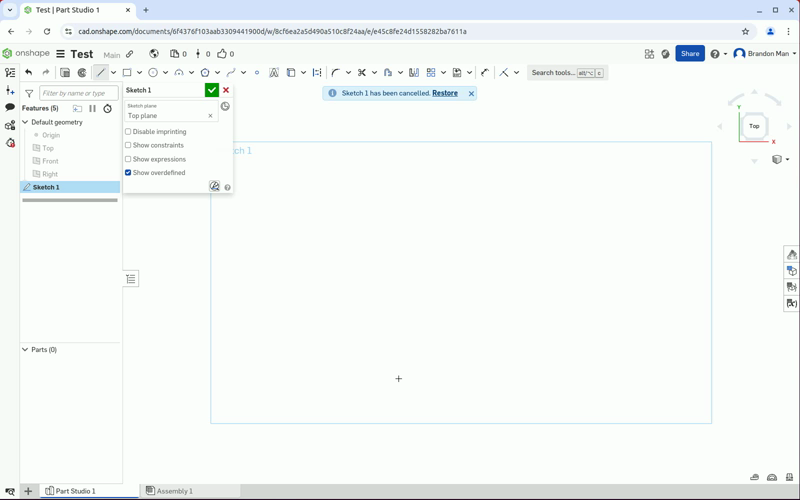
mouse_move(524, 378)
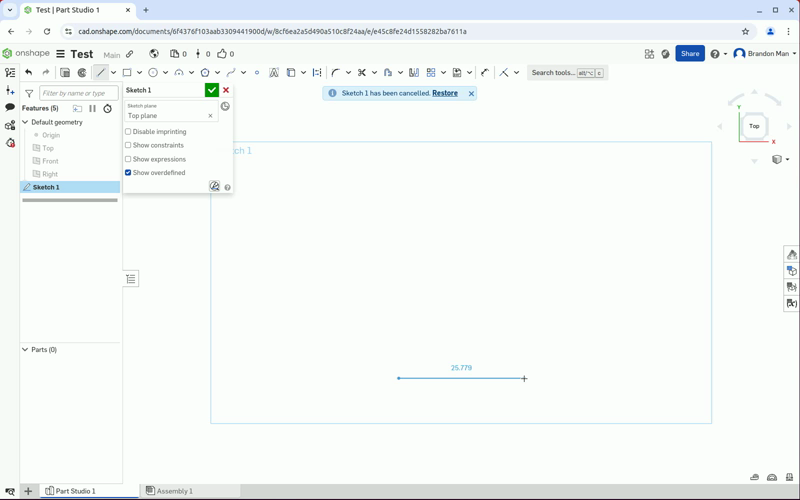
click(524, 378)
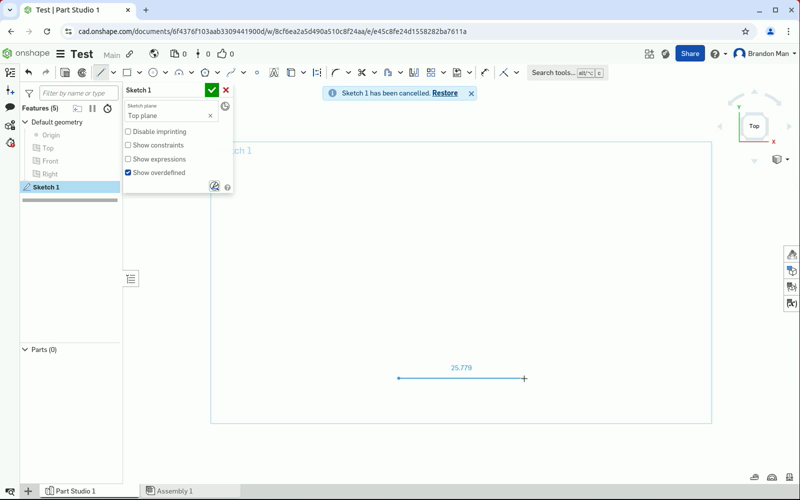
key_up(shift)
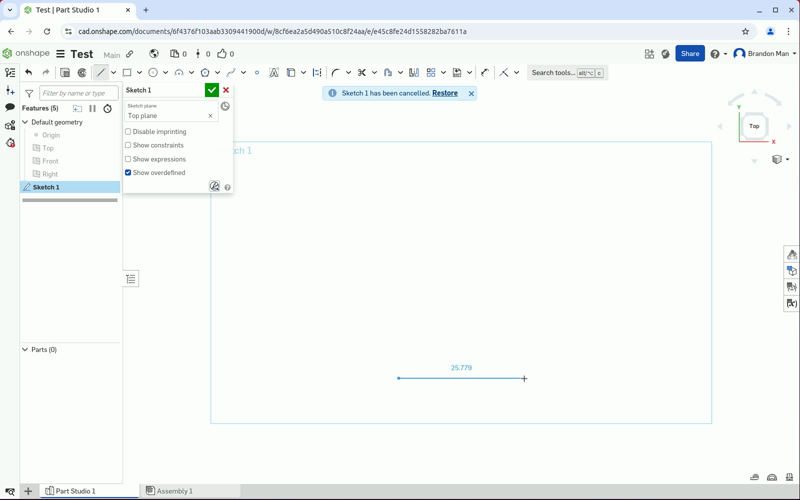
key_down(shift)
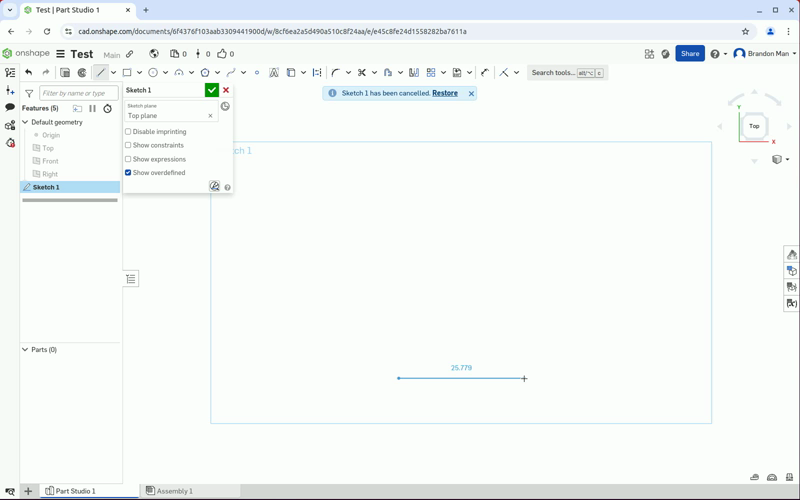
mouse_move(524, 188)
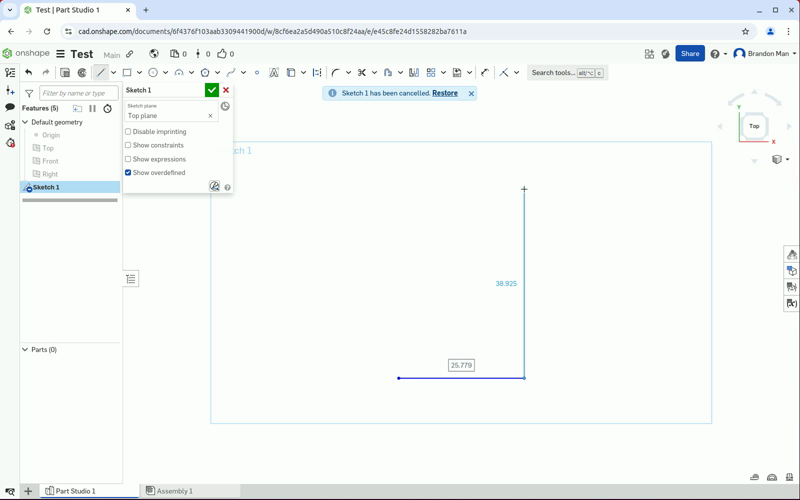
click(524, 188)
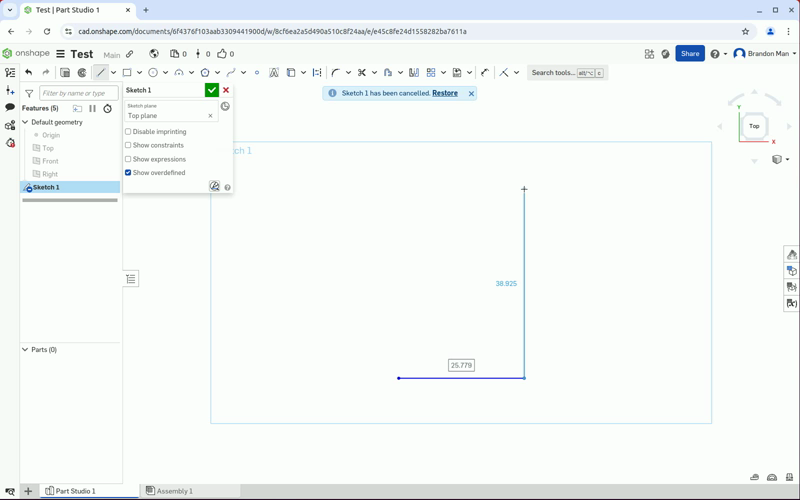
key_up(shift)
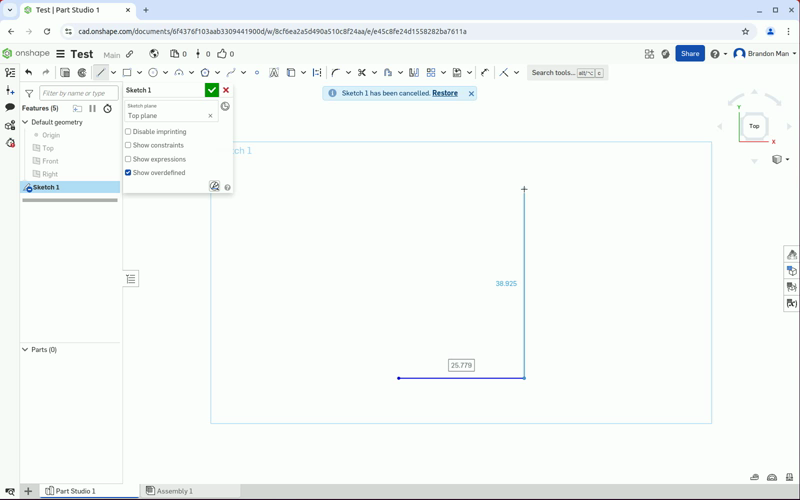
key_down(shift)
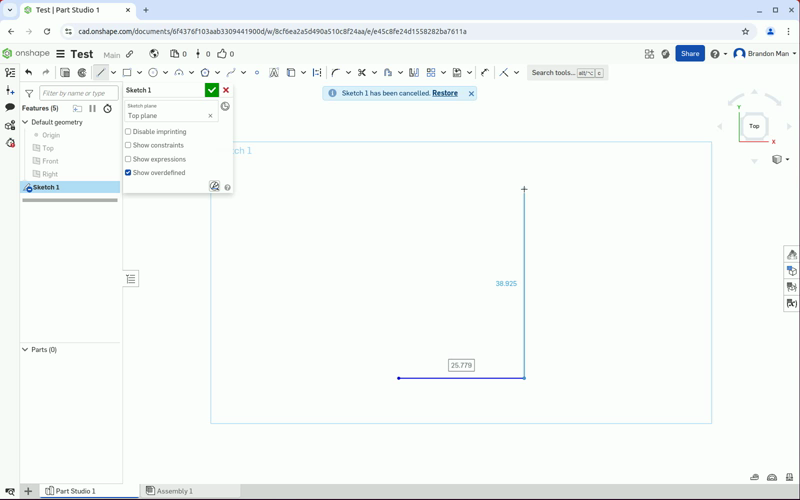
mouse_move(398, 188)
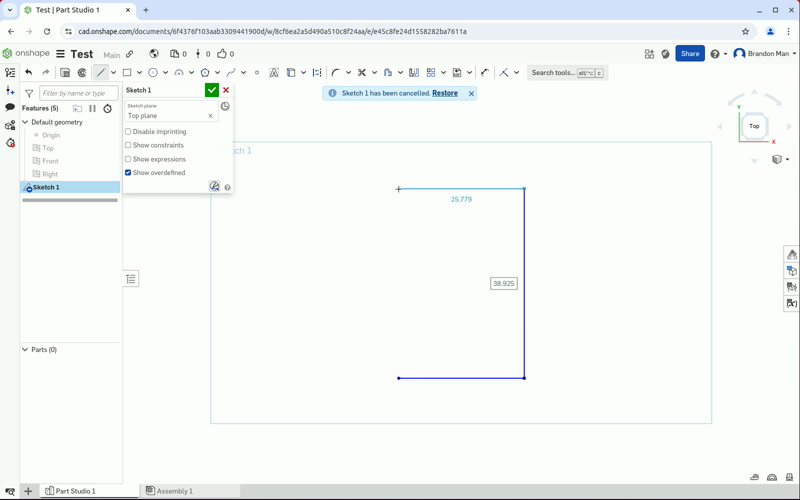
click(398, 188)
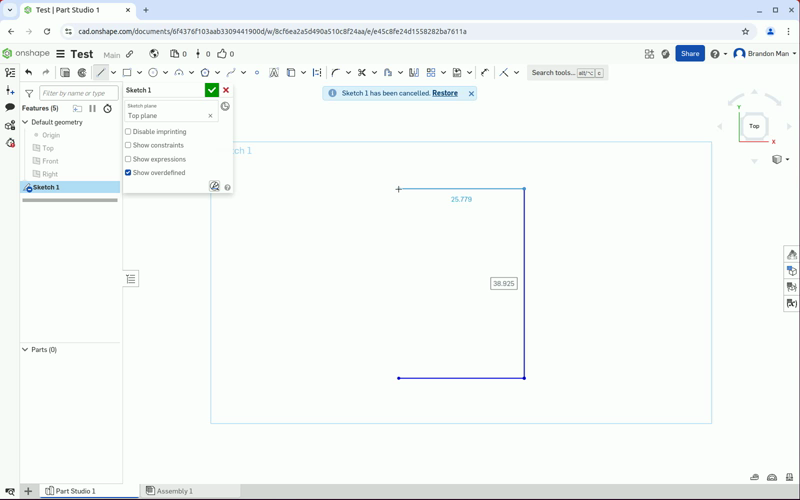
key_up(shift)
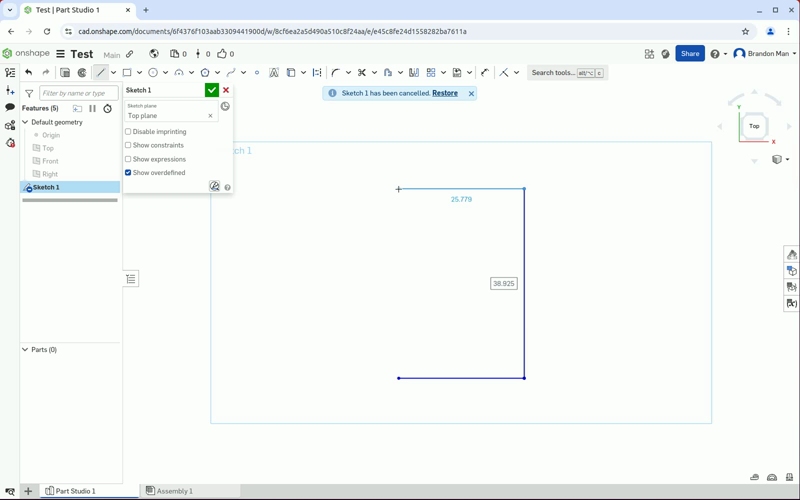
key_down(shift)
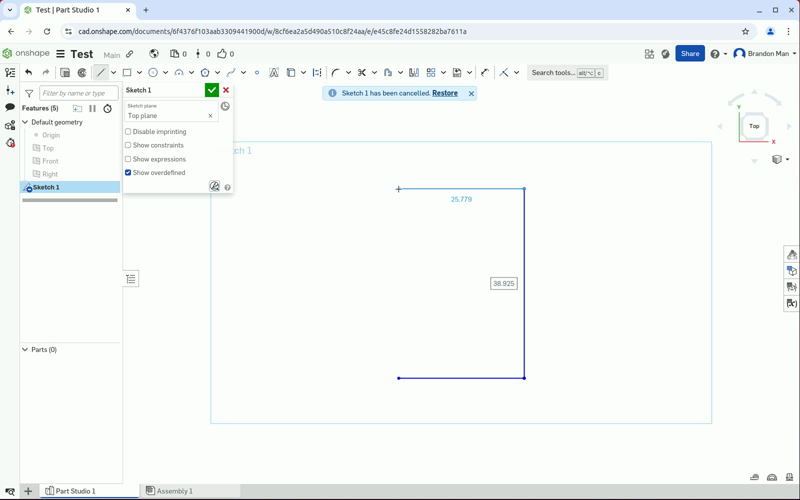
mouse_move(398, 378)
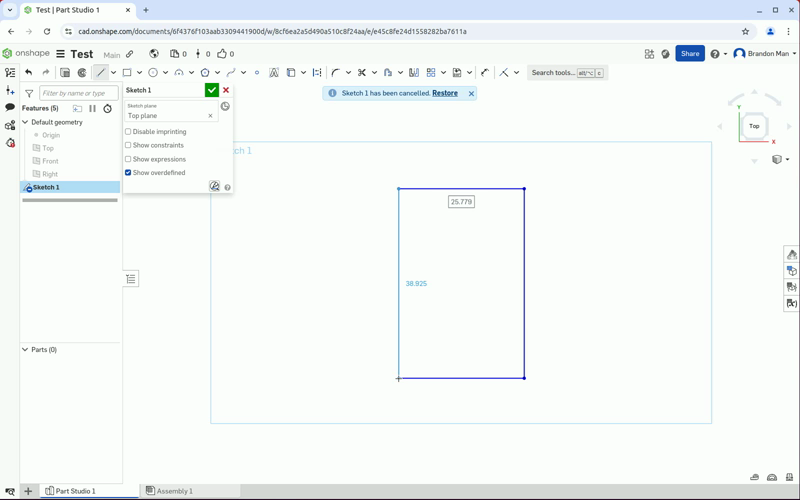
key_up(shift)
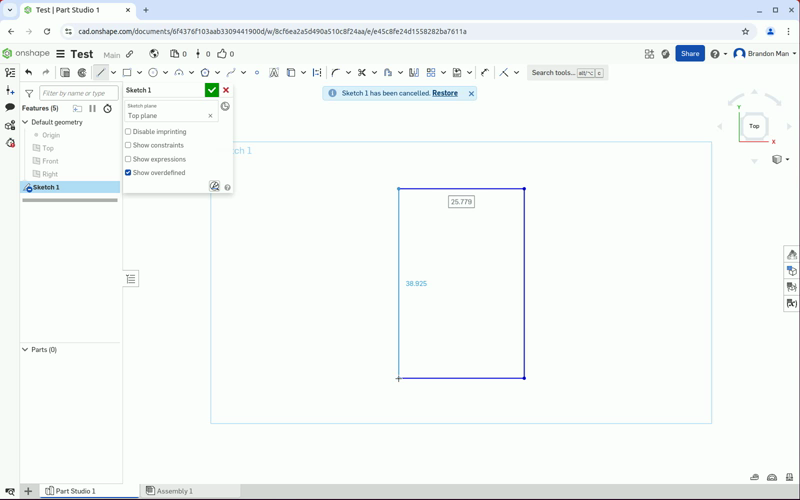
click(398, 378)
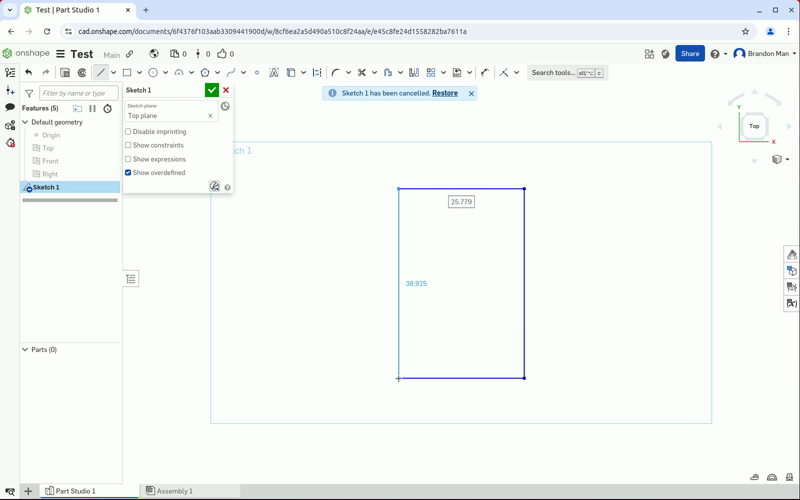
key(esc)
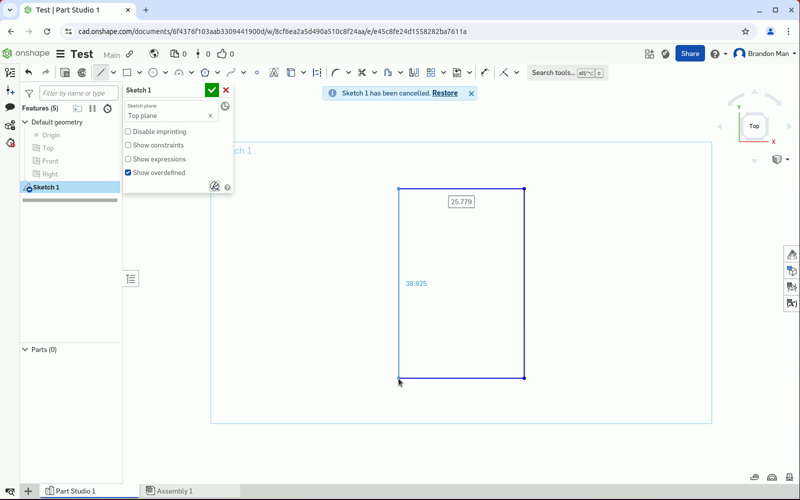
mouse_move(481, 221)
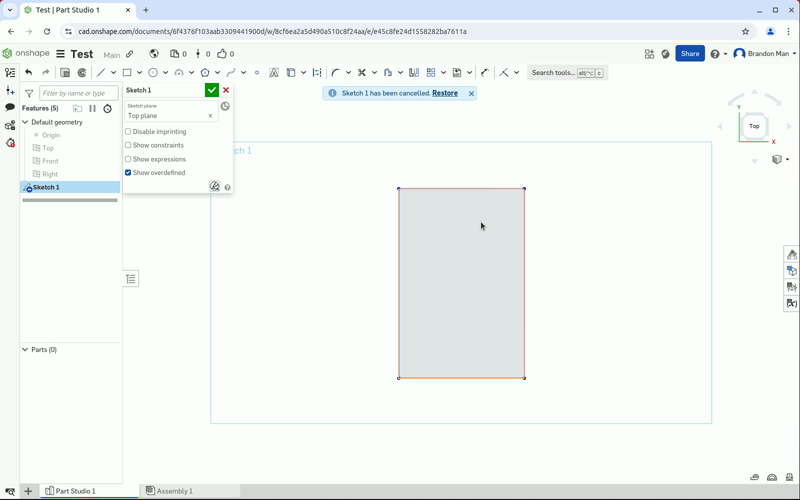
click(481, 221)
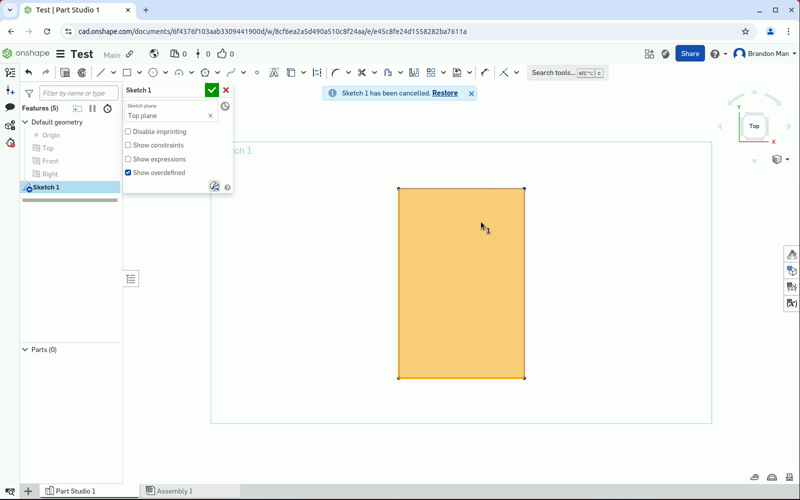
mouse_move(73, 352)
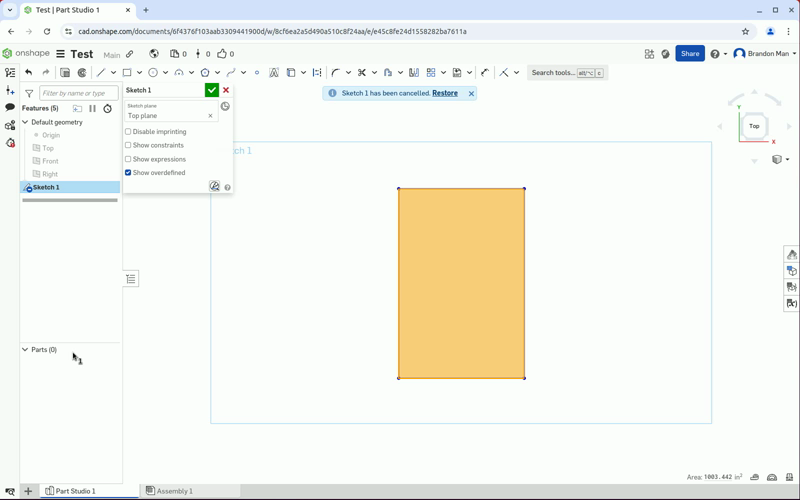
key(shift+y)
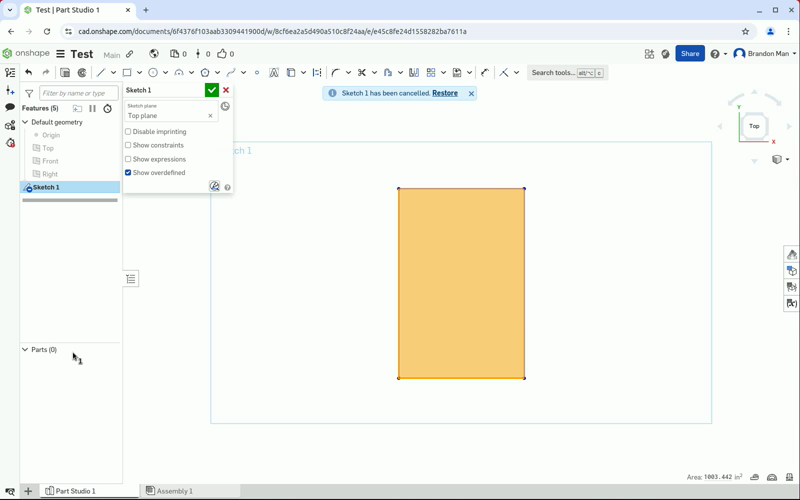
key(shift+e)
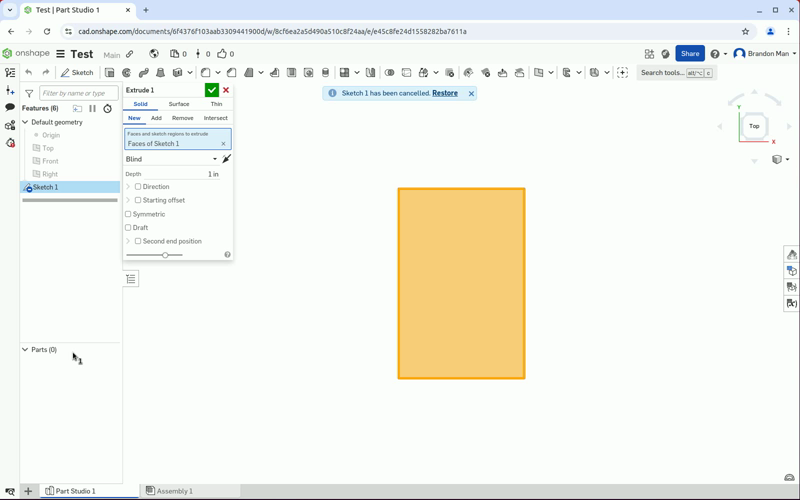
mouse_move(143, 106)
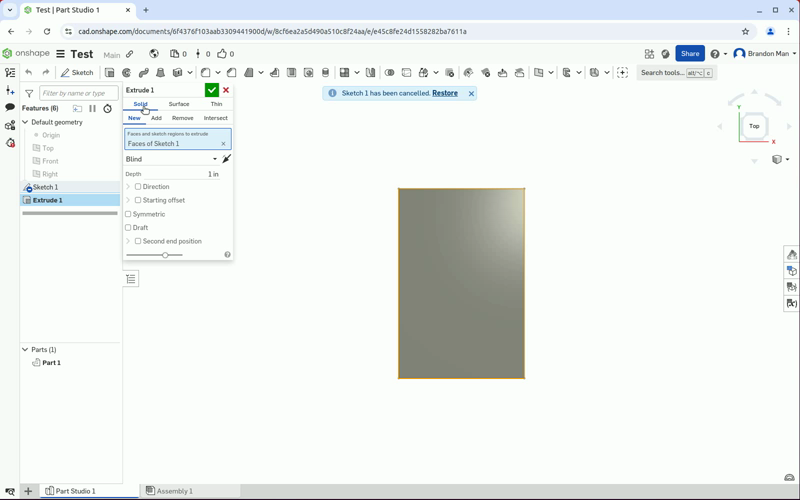
click(143, 106)
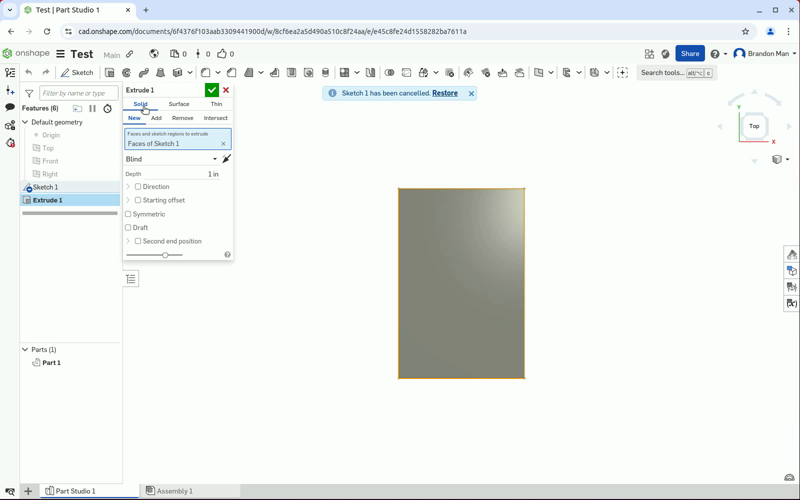
mouse_move(137, 120)
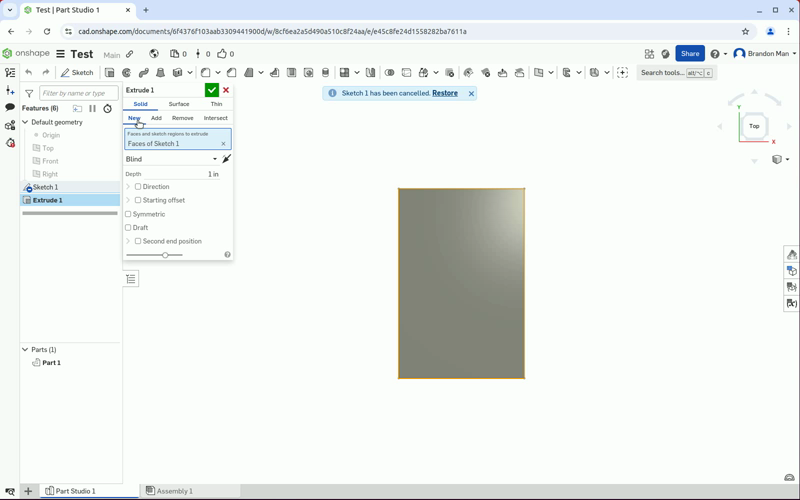
click(137, 120)
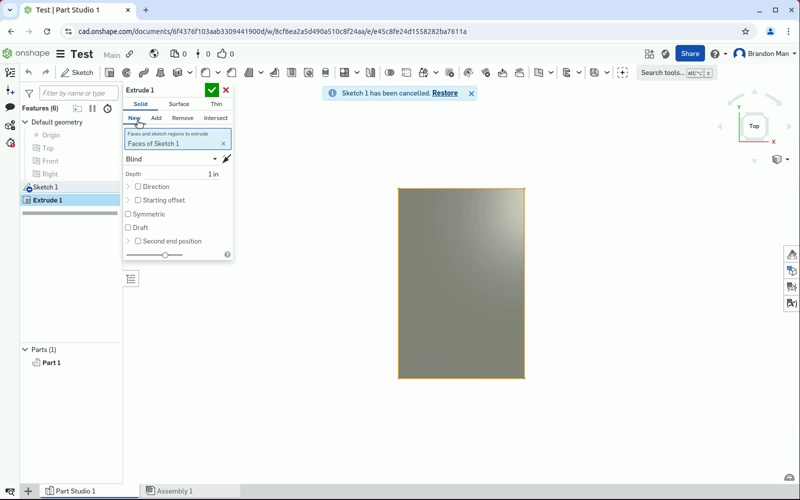
key(tab, 4)
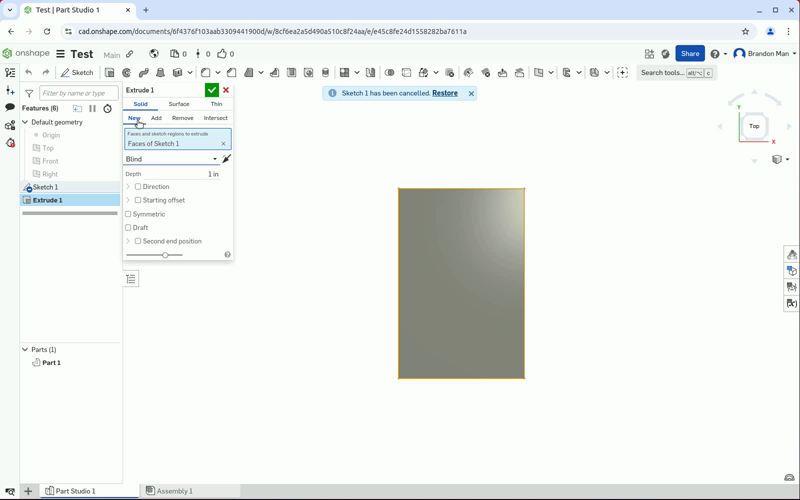
text(23.108)
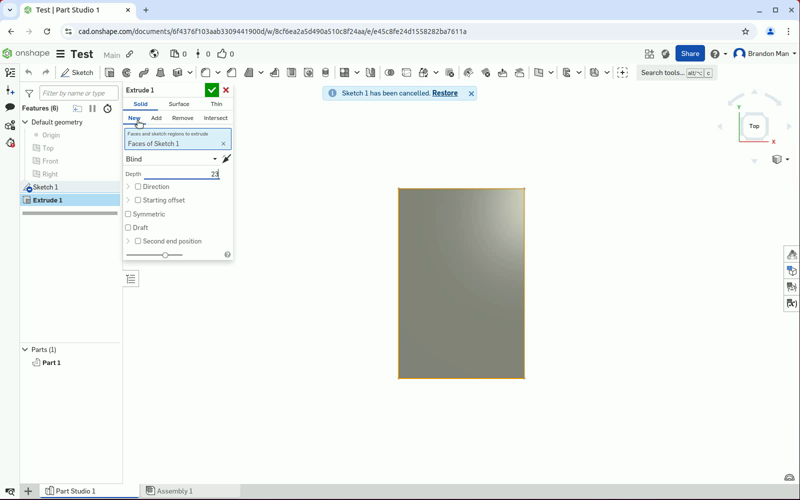
key(enter)
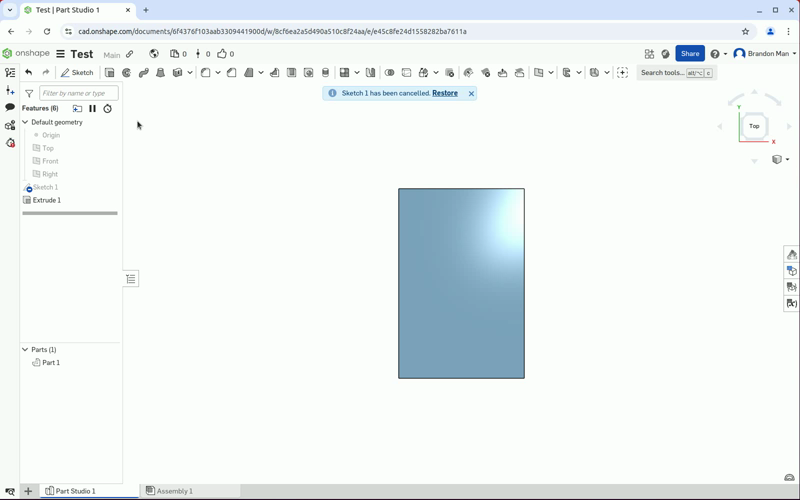
key(shift+h)
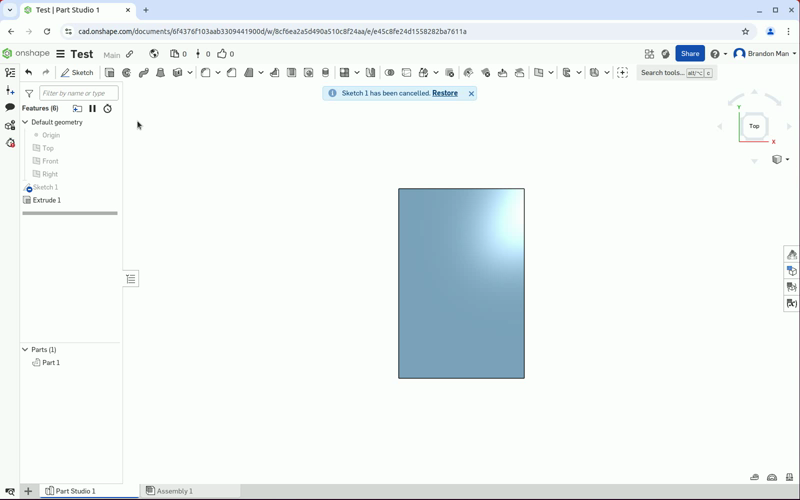
key(shift+h)
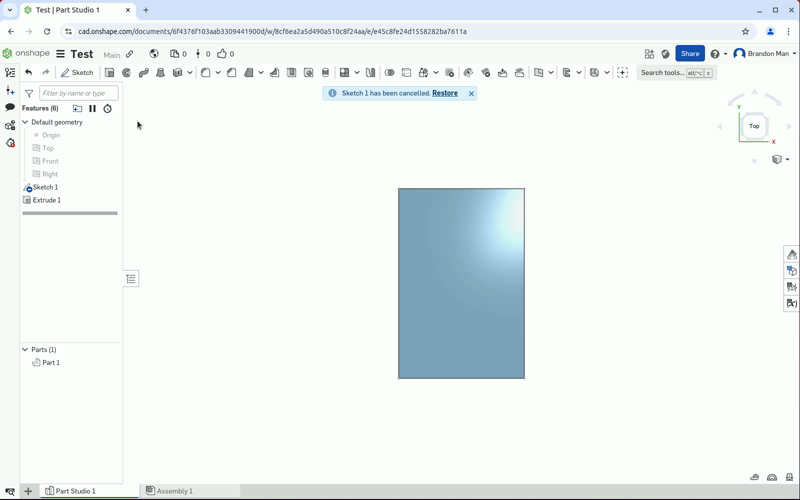
mouse_move(73, 189)
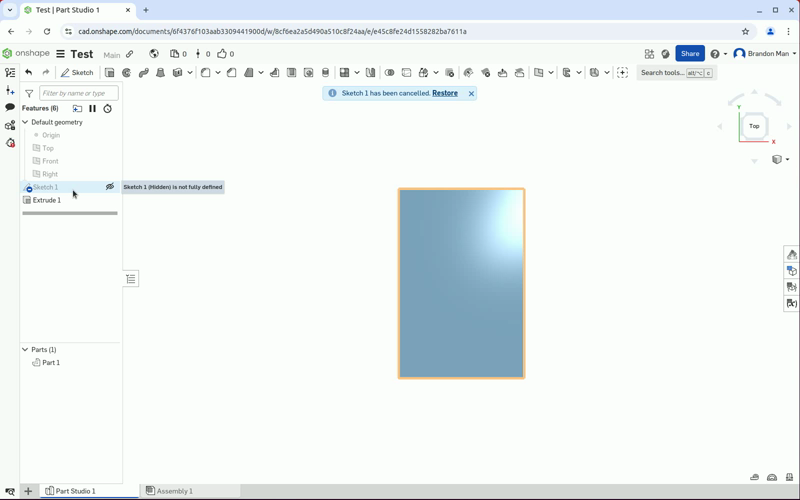
click(73, 189)
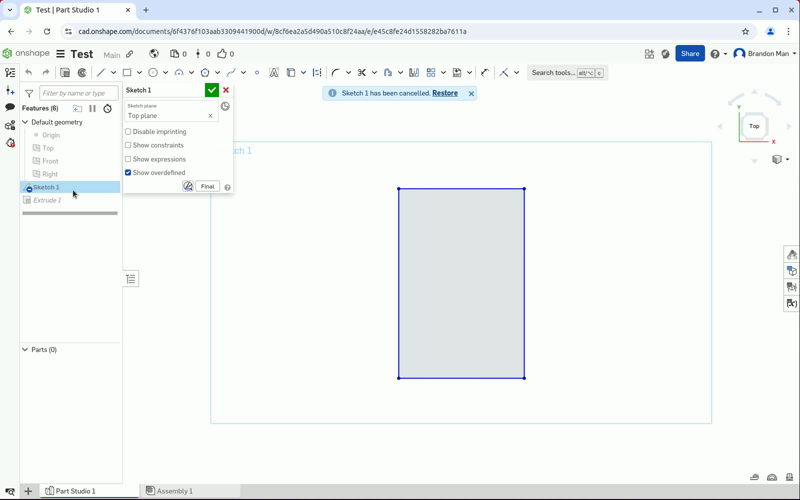
mouse_move(229, 92)
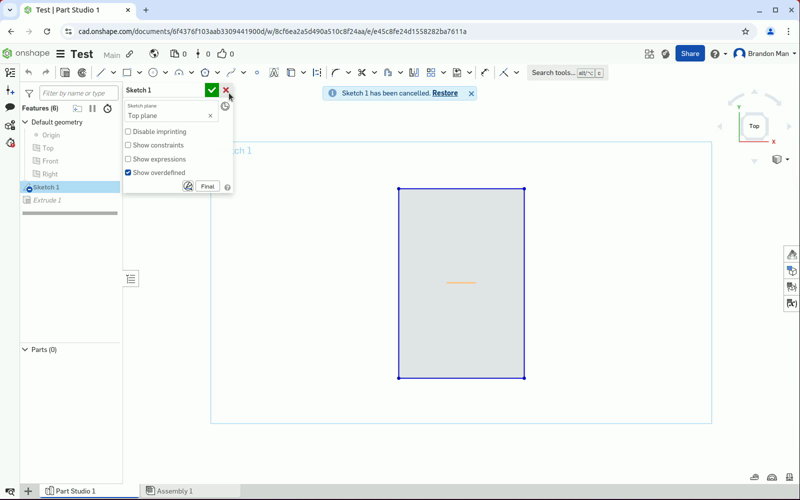
click(229, 92)
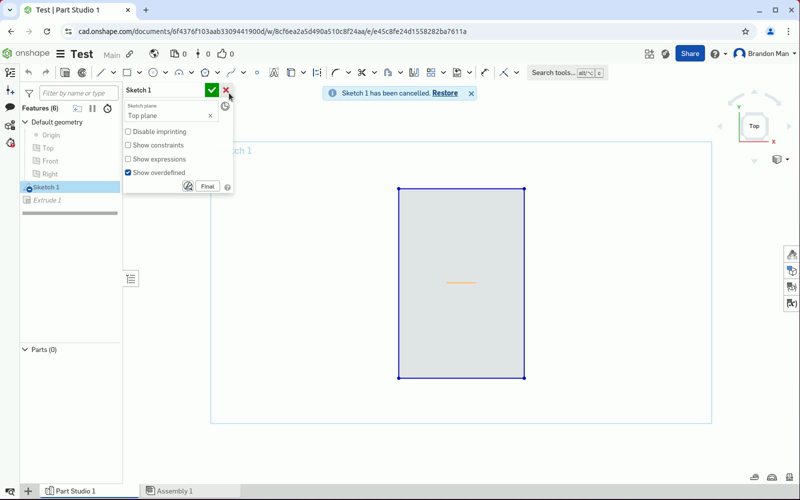
key(shift+s)
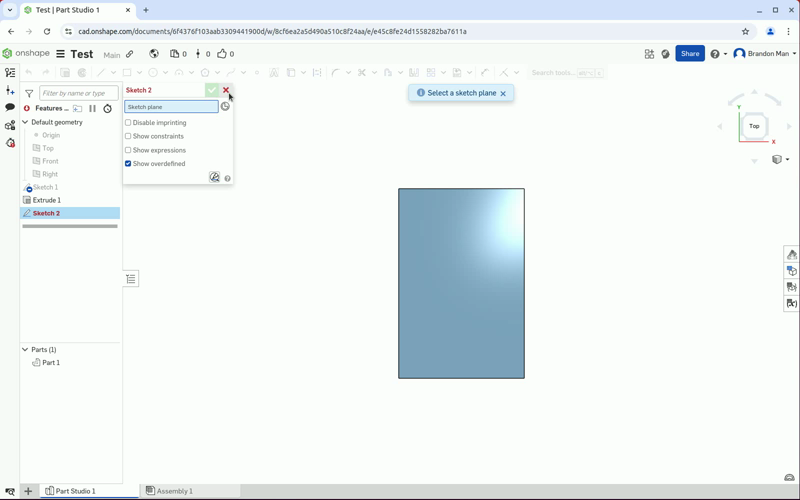
mouse_move(73, 150)
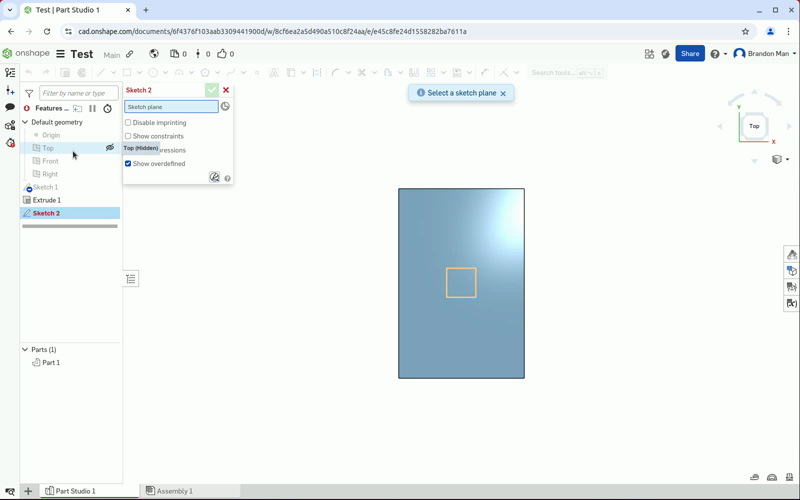
click(73, 150)
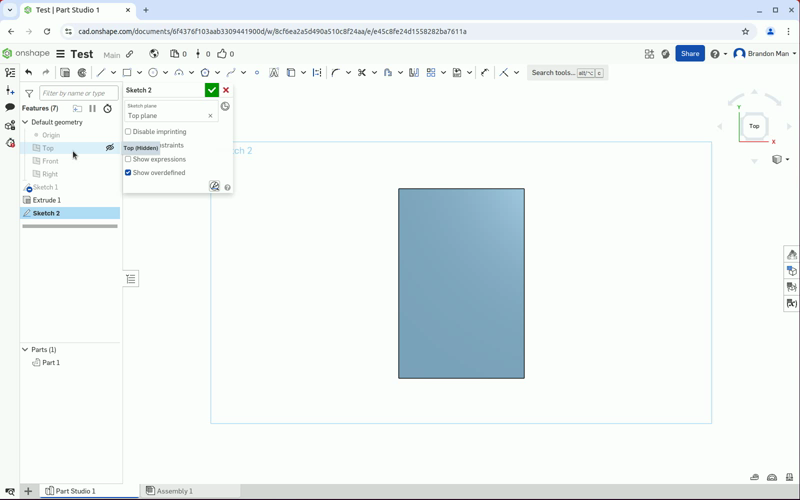
mouse_move(73, 352)
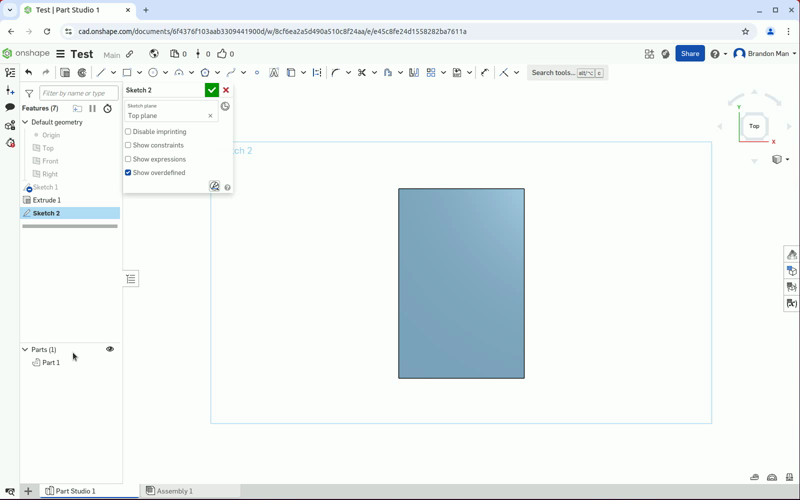
key(y)
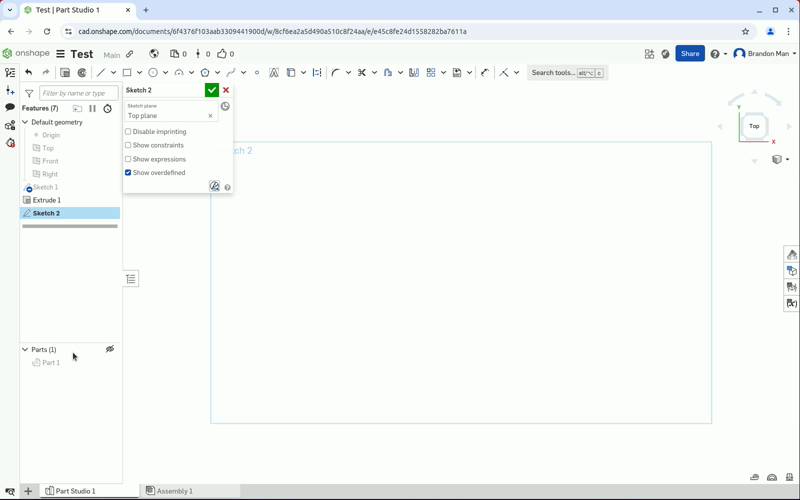
key(l)
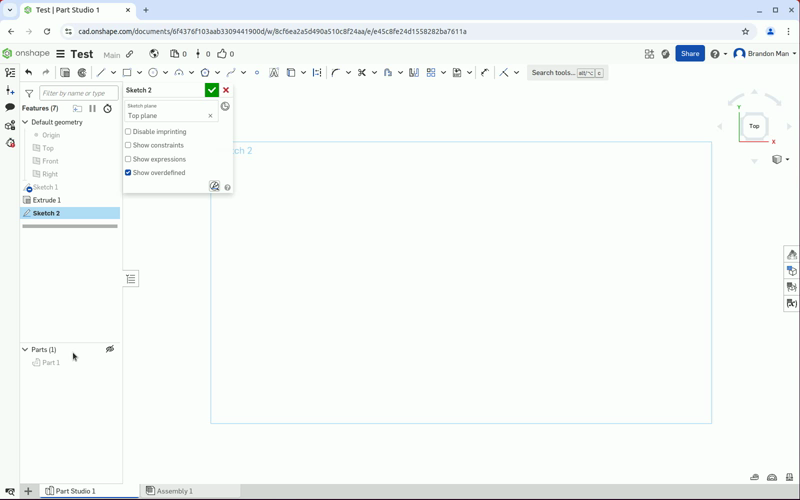
key_down(shift)
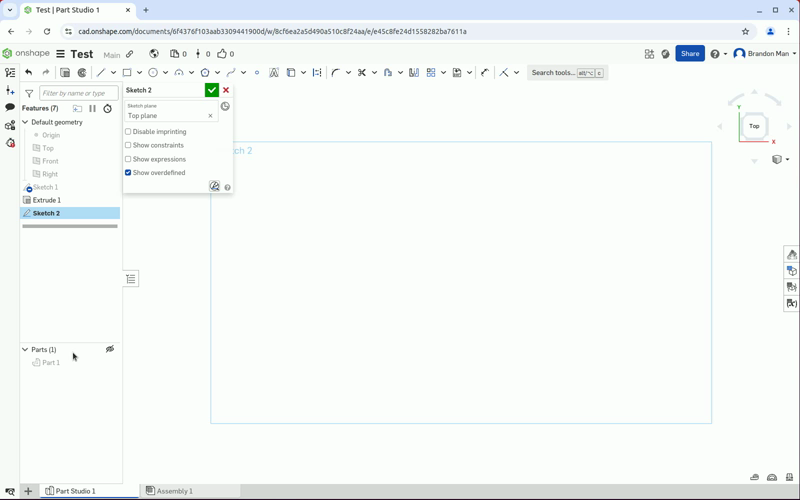
mouse_move(410, 365)
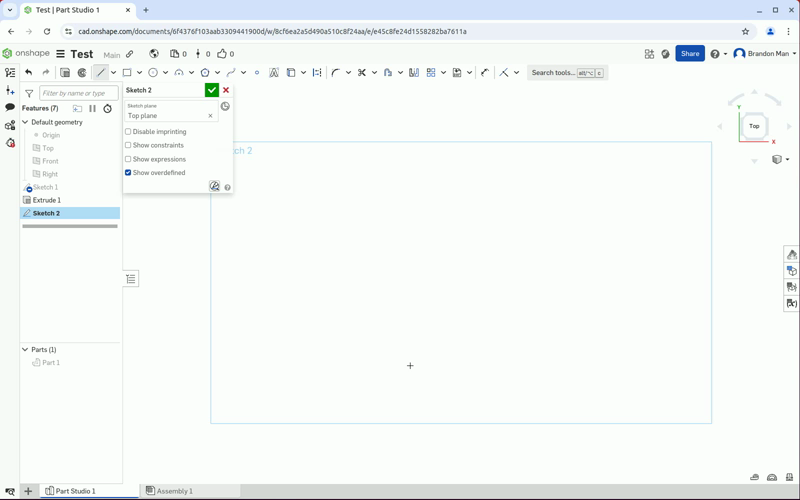
click(410, 365)
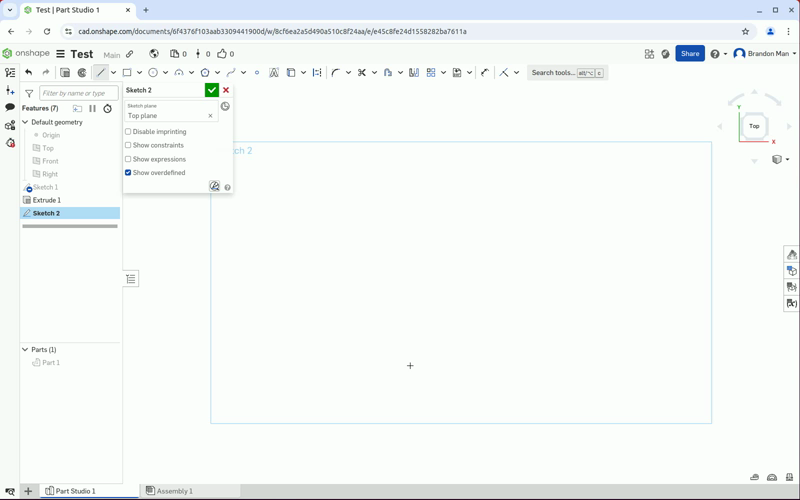
key_up(shift)
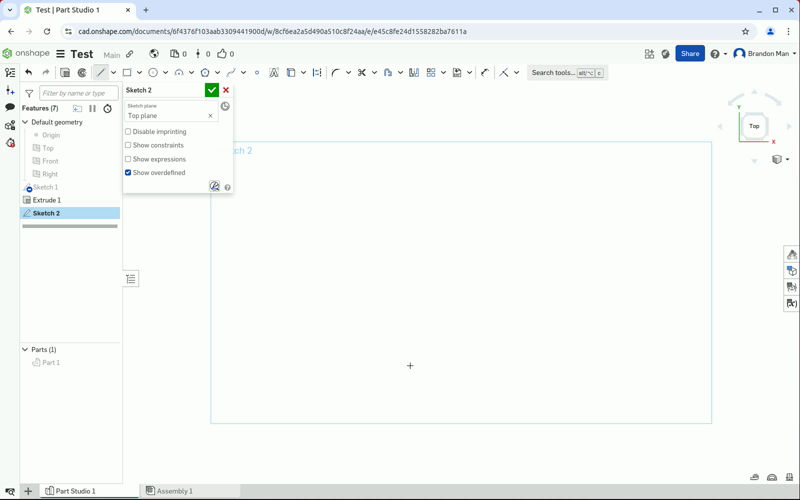
key_down(shift)
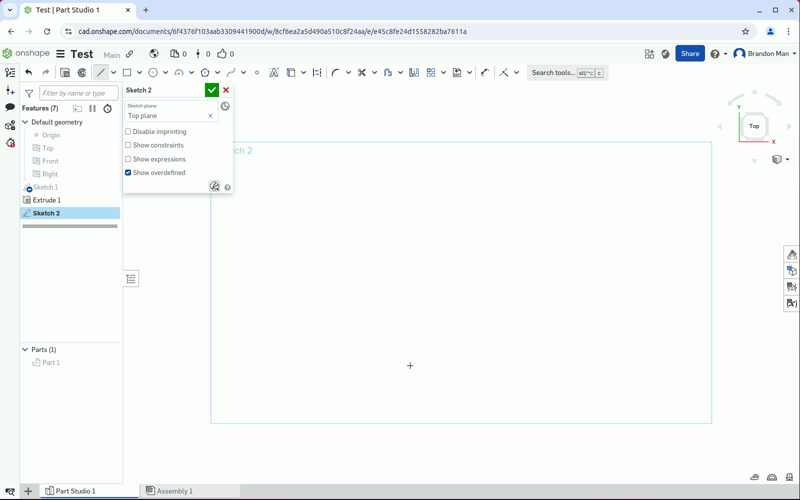
mouse_move(510, 365)
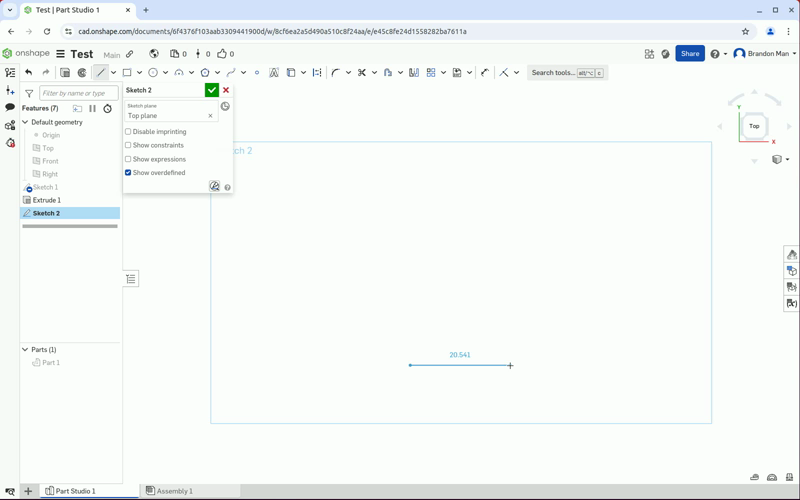
click(510, 365)
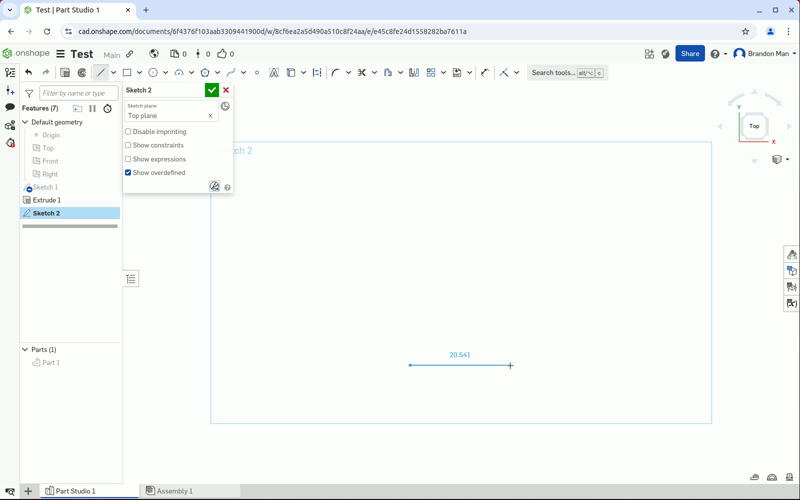
key_up(shift)
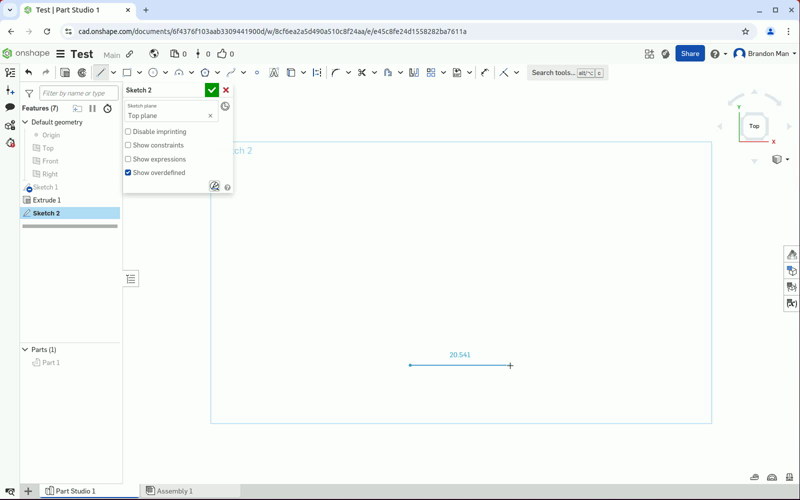
key_down(shift)
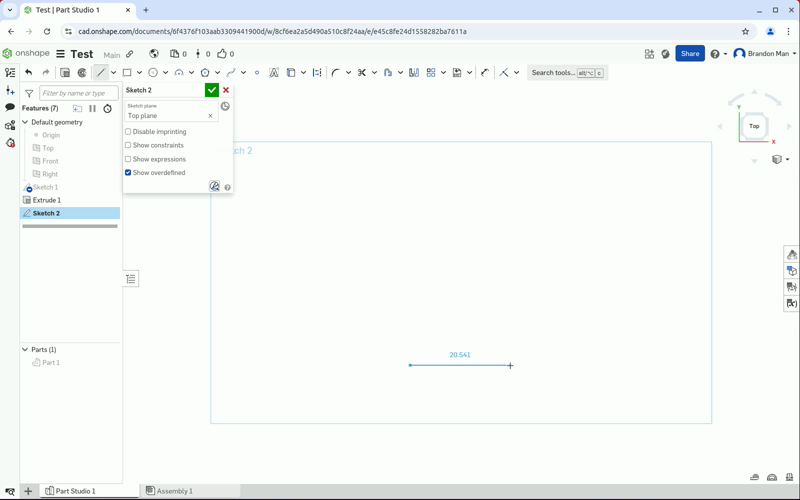
mouse_move(510, 201)
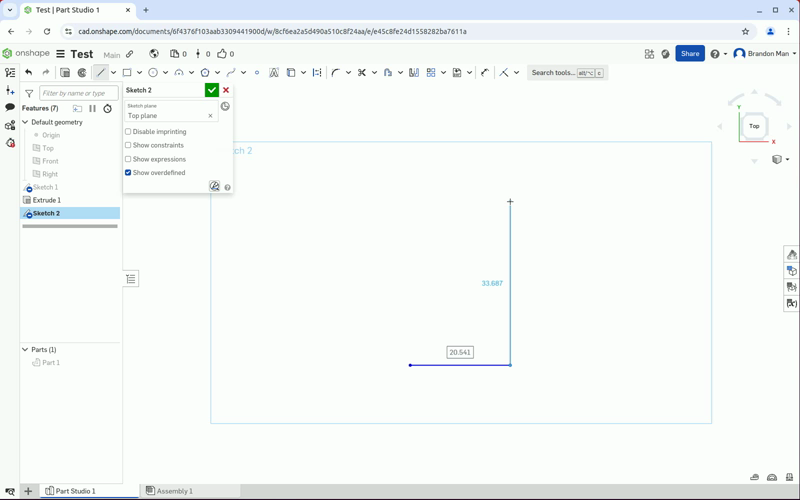
click(510, 201)
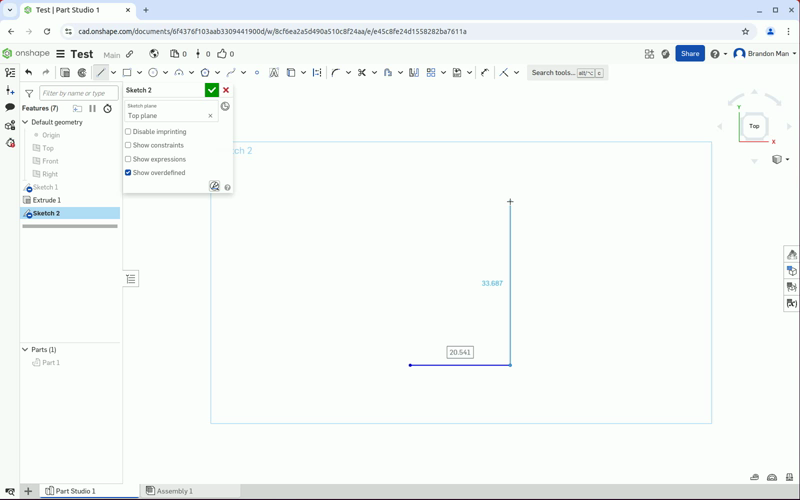
key_up(shift)
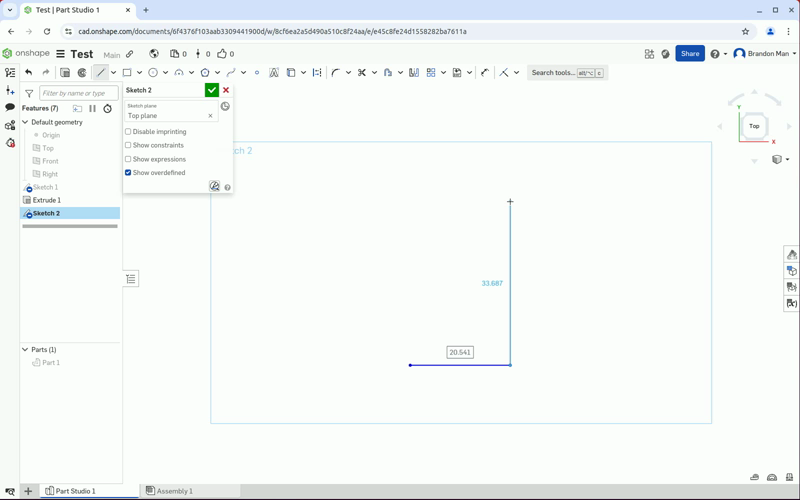
key_down(shift)
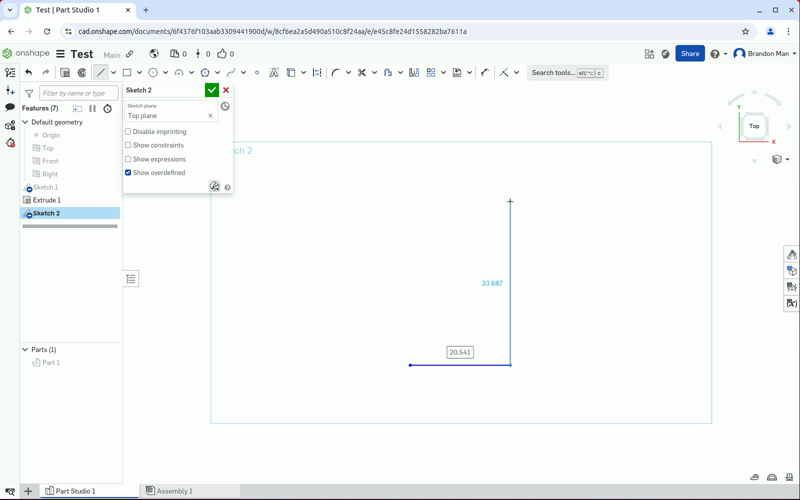
mouse_move(410, 201)
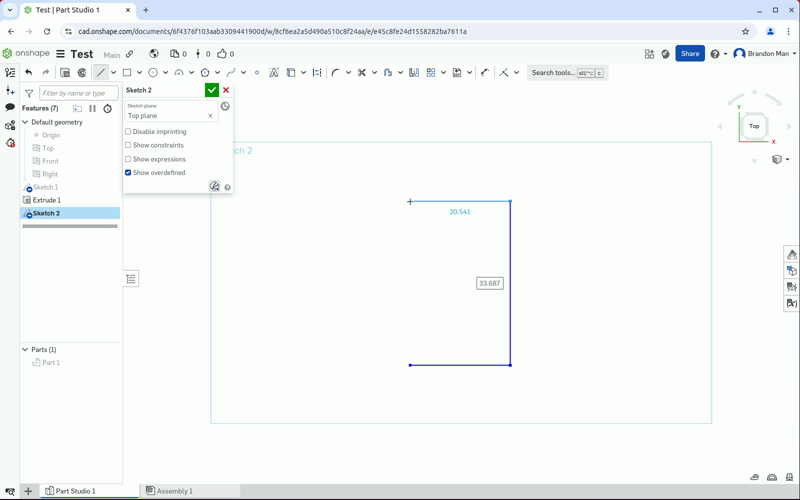
click(410, 201)
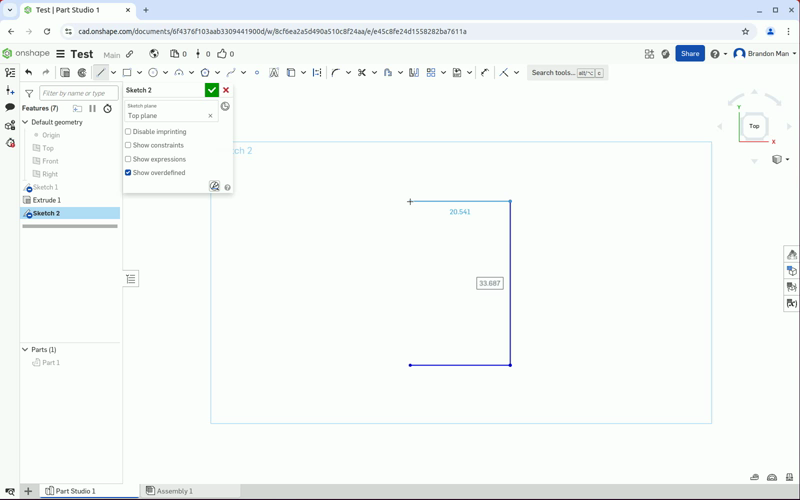
key_up(shift)
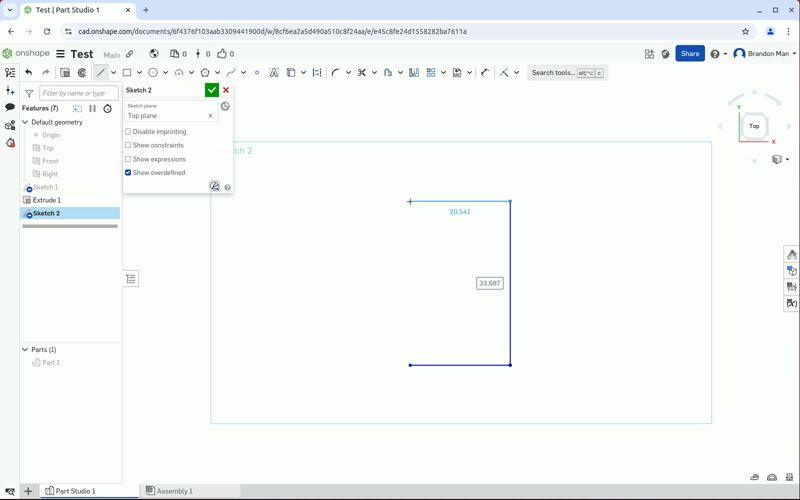
key_down(shift)
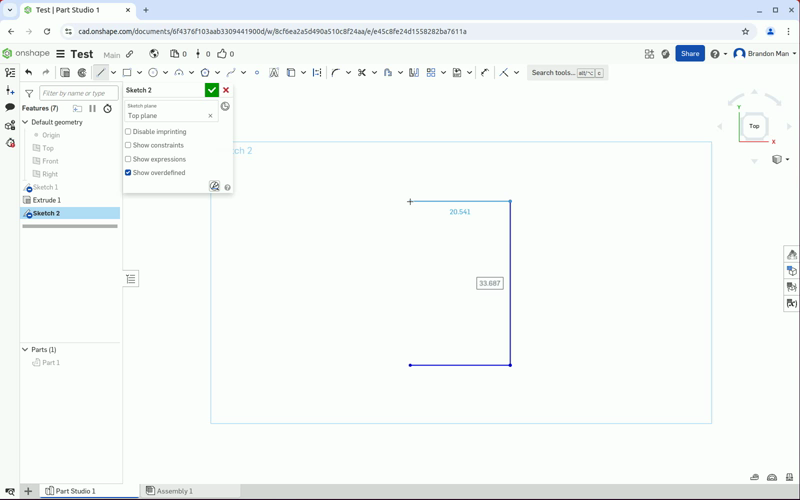
mouse_move(410, 365)
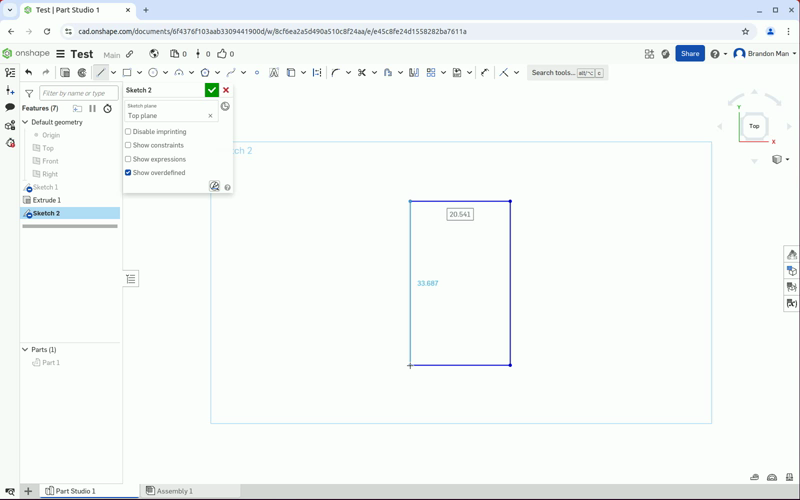
key_up(shift)
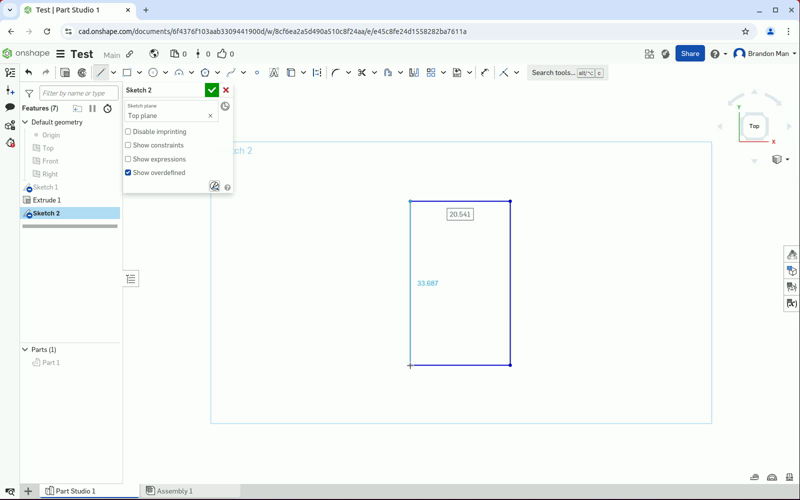
click(410, 365)
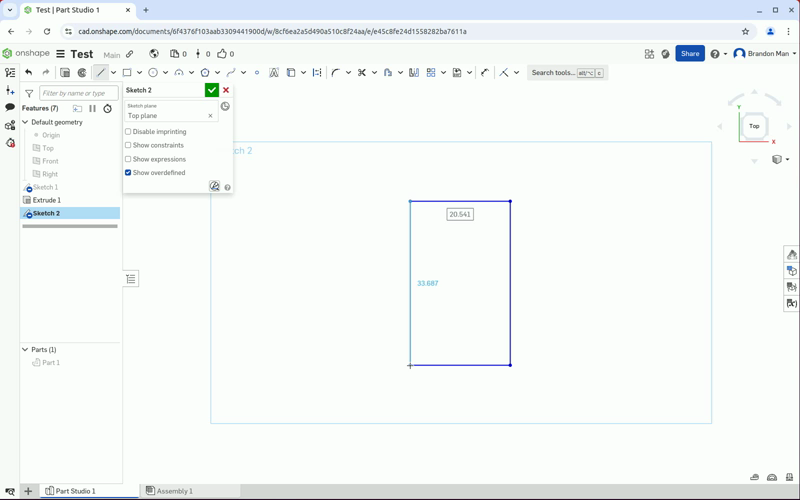
key(esc)
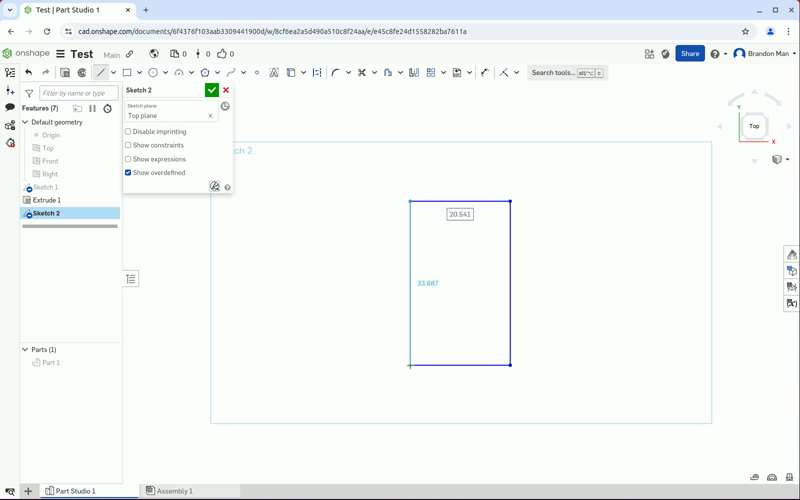
mouse_move(438, 304)
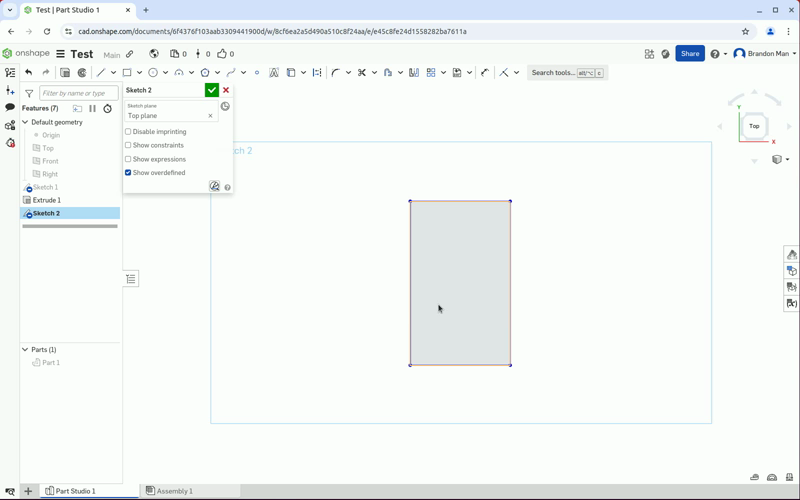
click(438, 304)
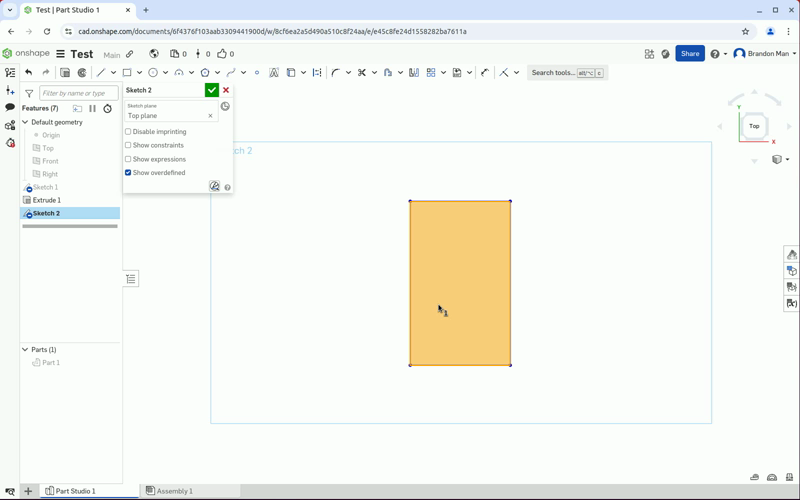
mouse_move(73, 352)
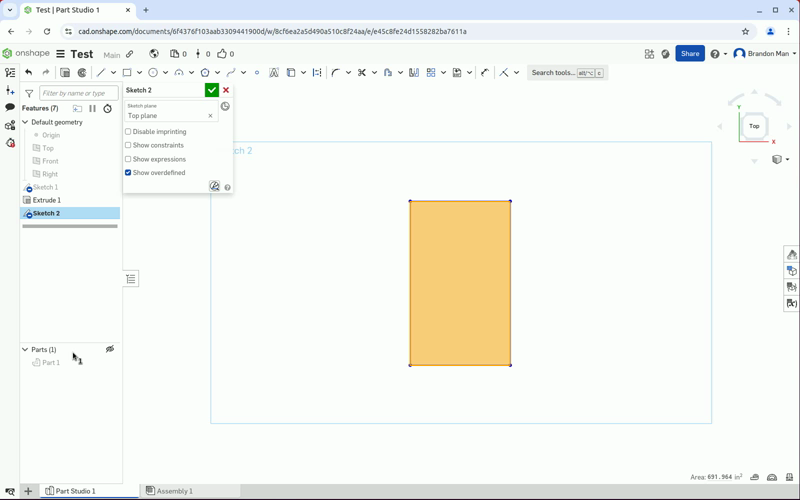
key(shift+y)
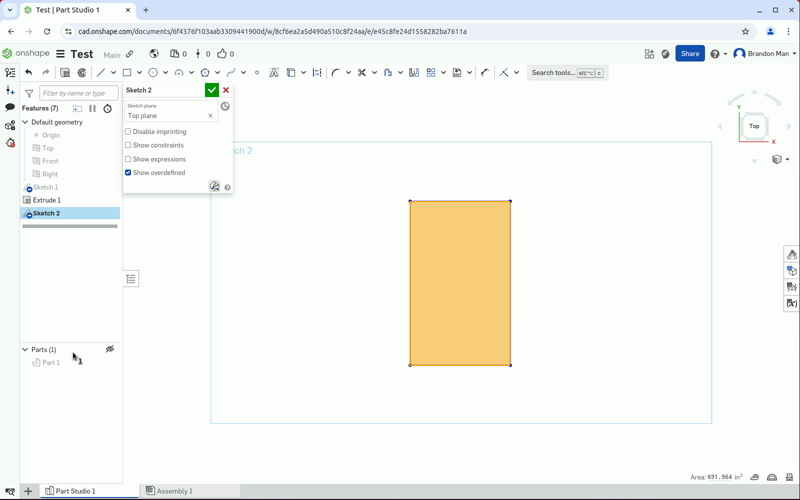
key(shift+e)
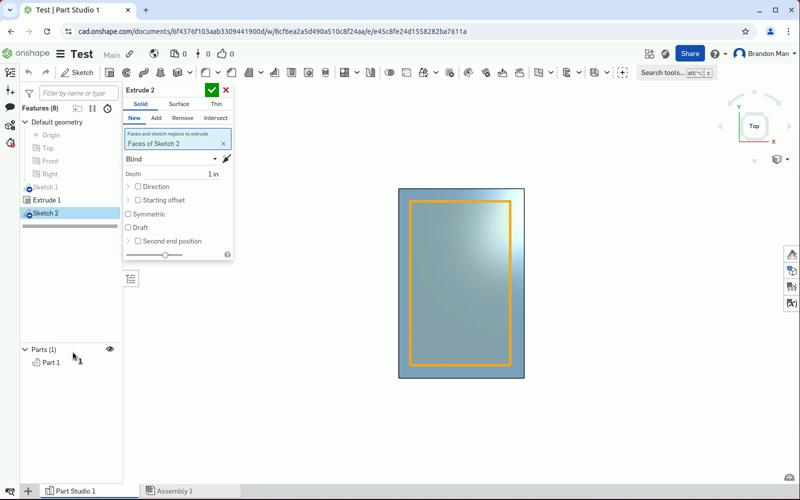
mouse_move(143, 106)
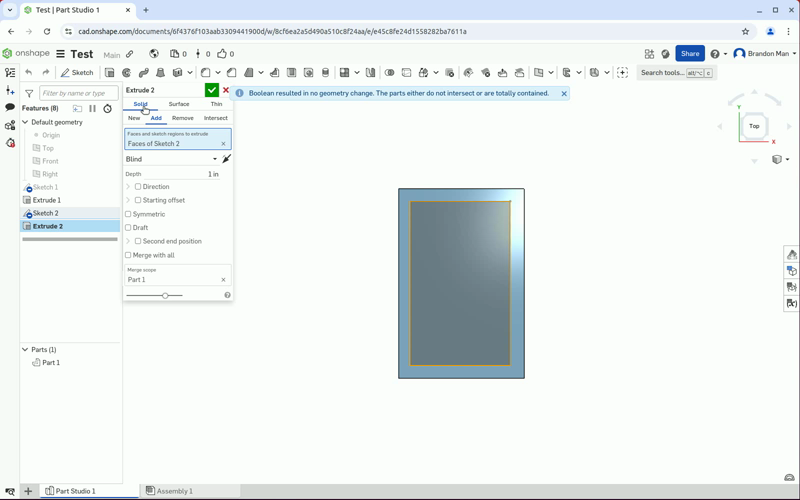
click(143, 106)
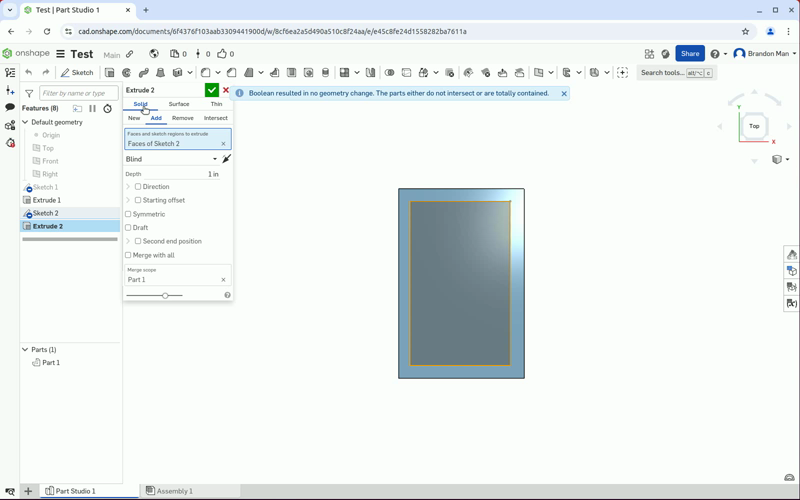
mouse_move(186, 120)
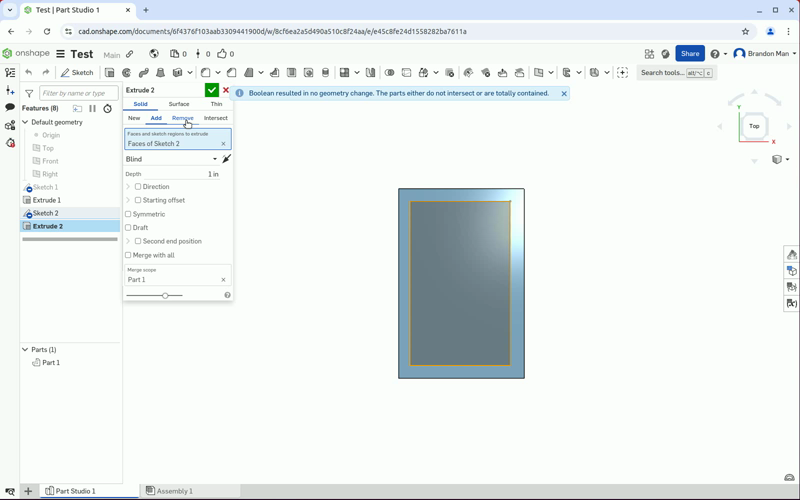
click(186, 120)
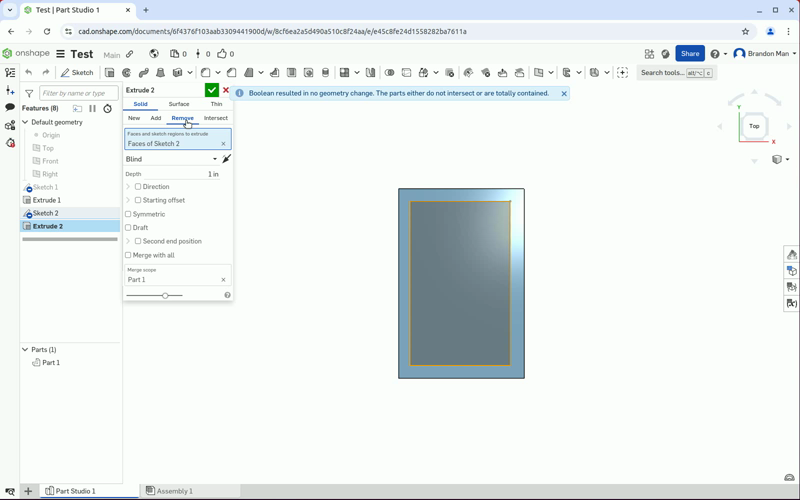
key(tab, 4)
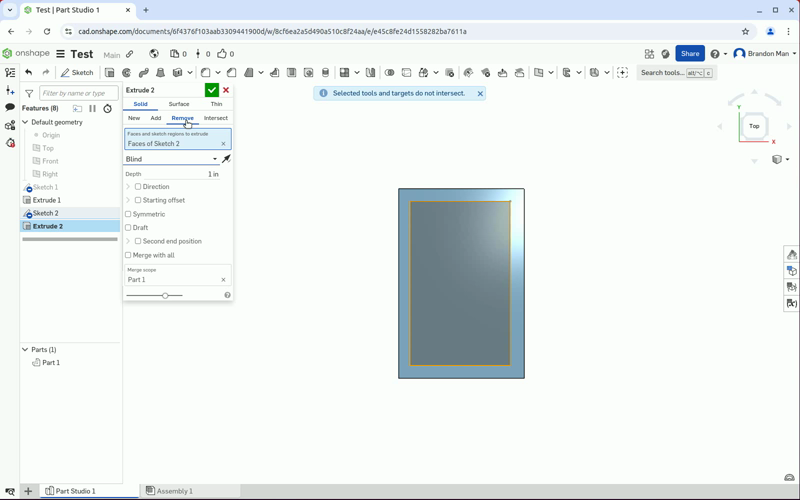
text(-22.386)
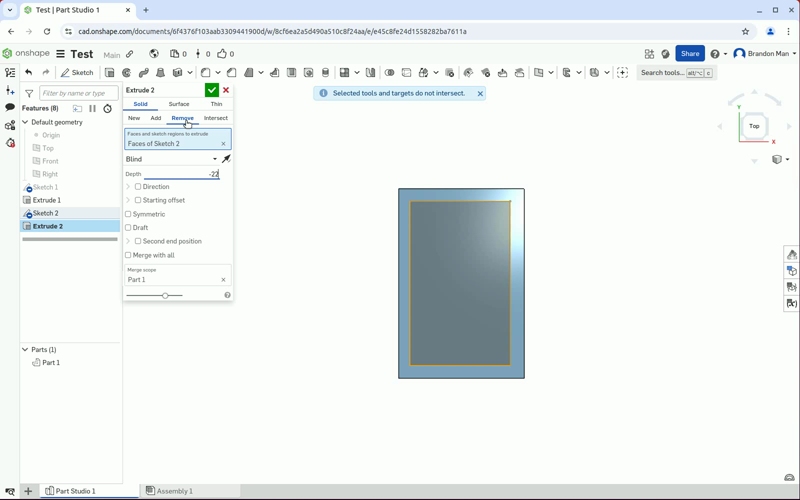
key(tab, 6)
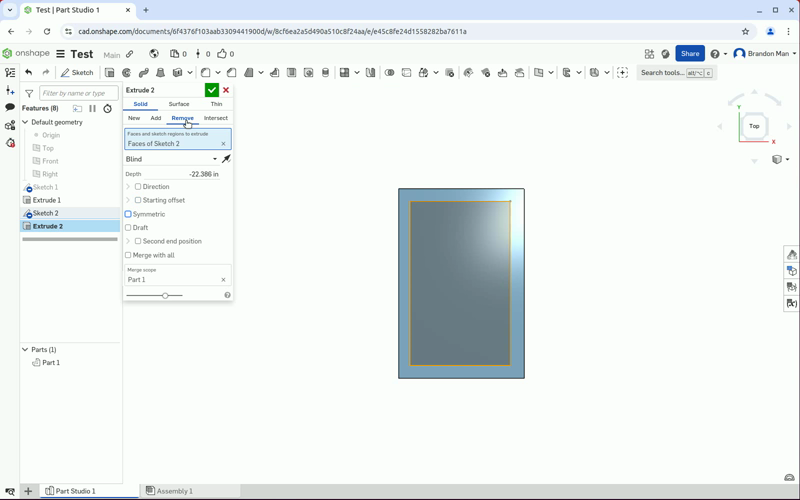
key(space)
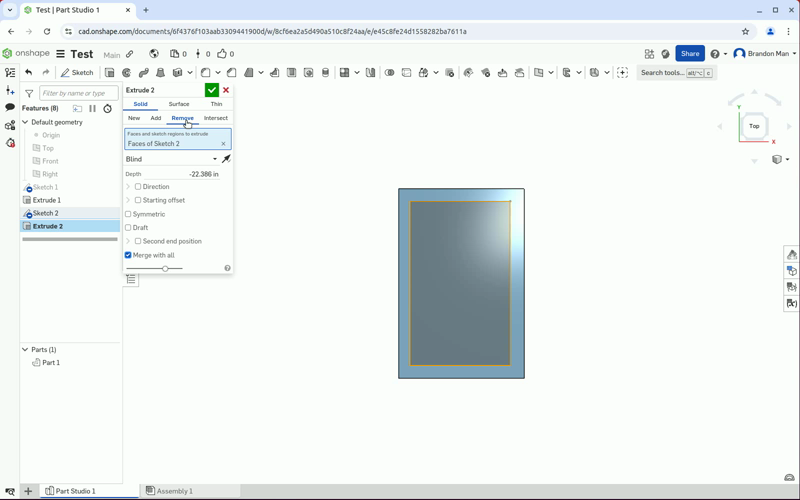
key(enter)
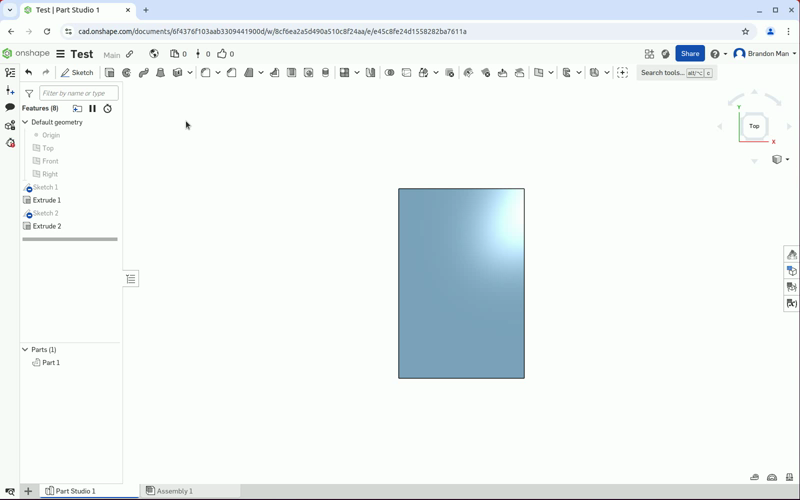
key(shift+h)
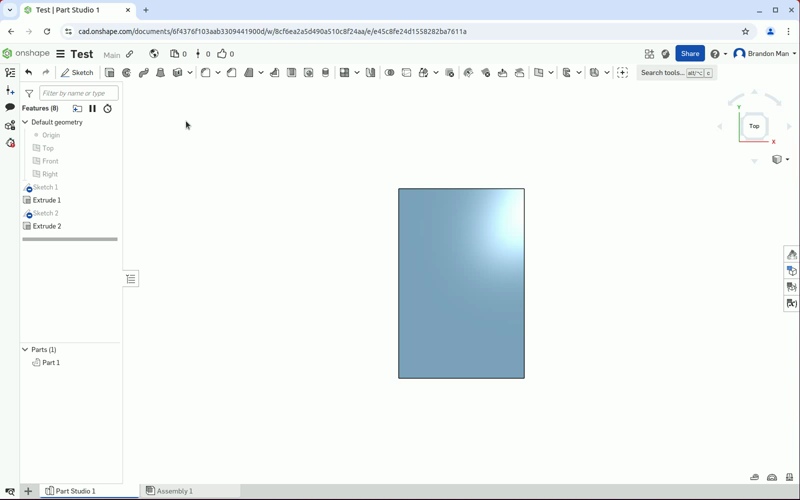
key(shift+h)
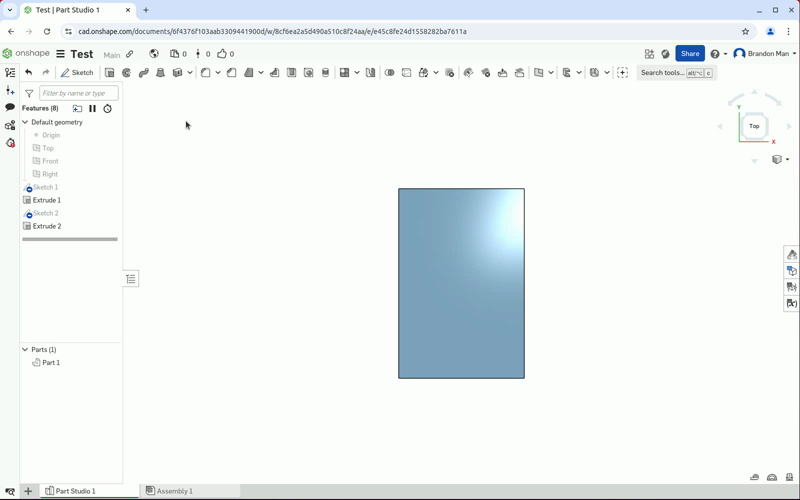
key(shift+7)
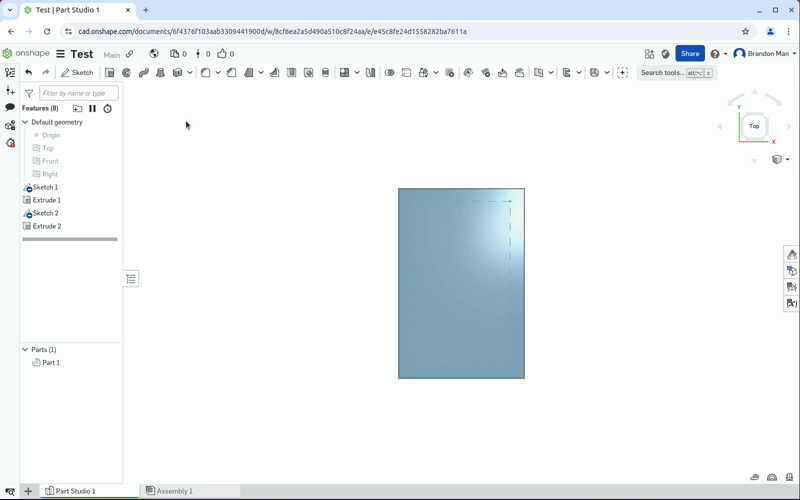
key(up, 3)
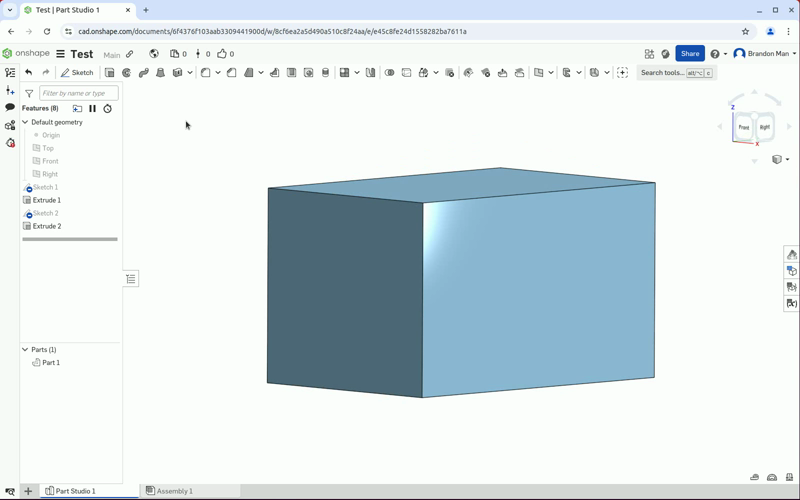
key(left, 3)
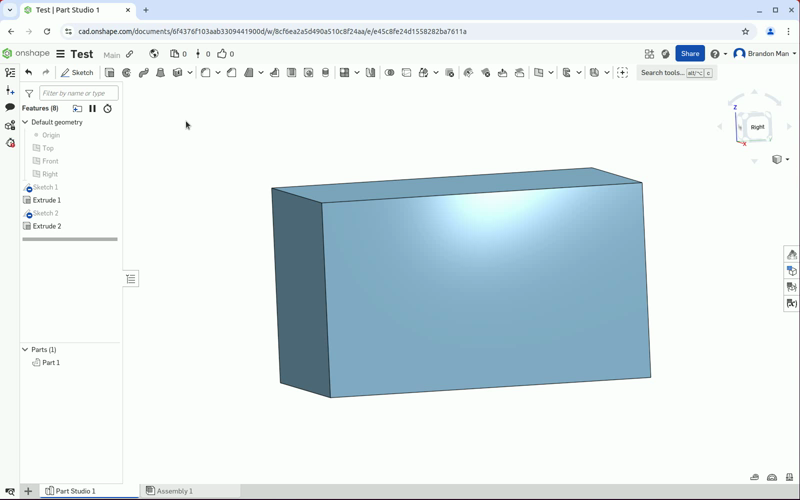
key(right, 3)
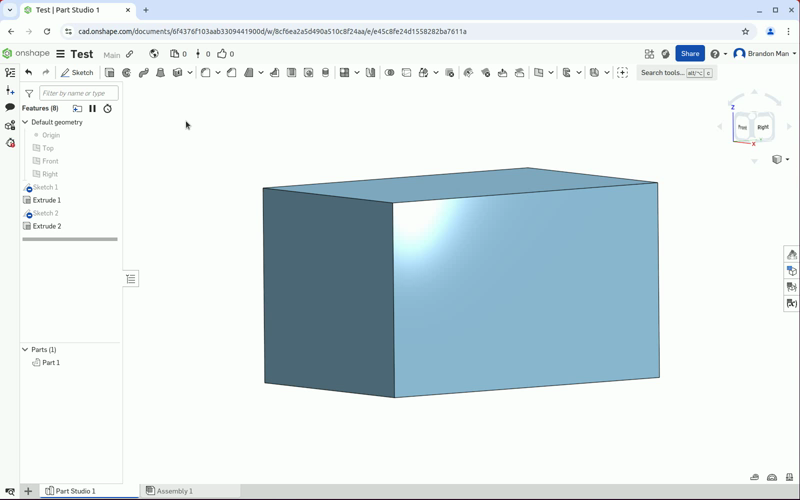
key(down, 3)
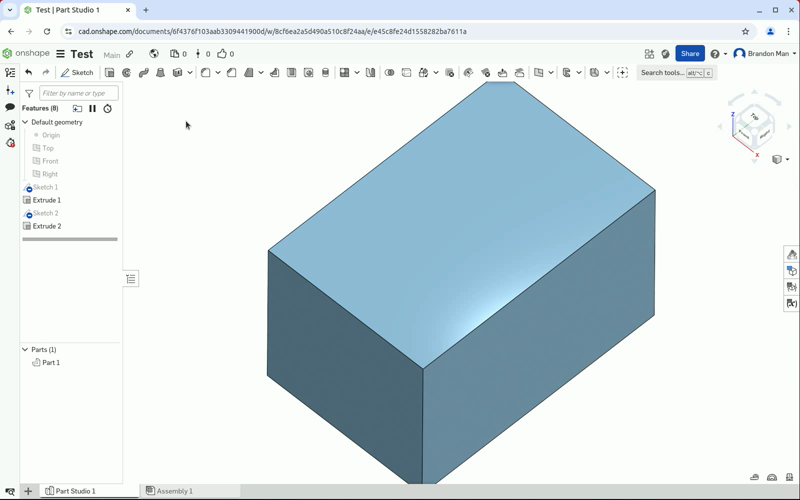
mouse_move(73, 189)
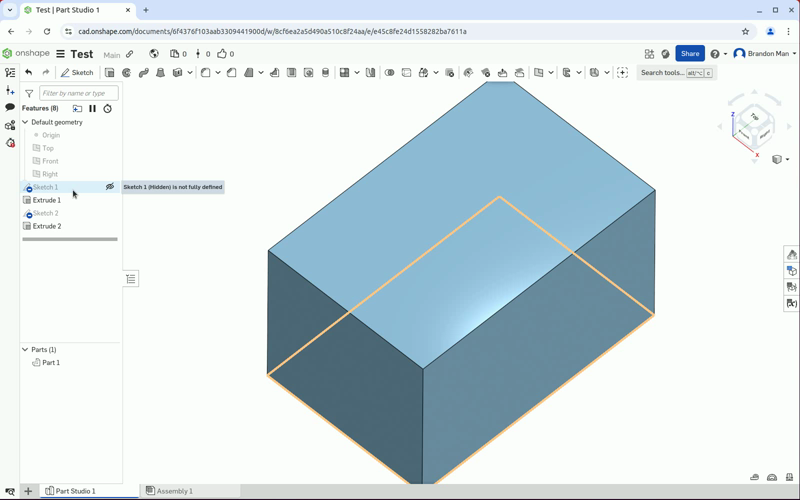
click(73, 189)